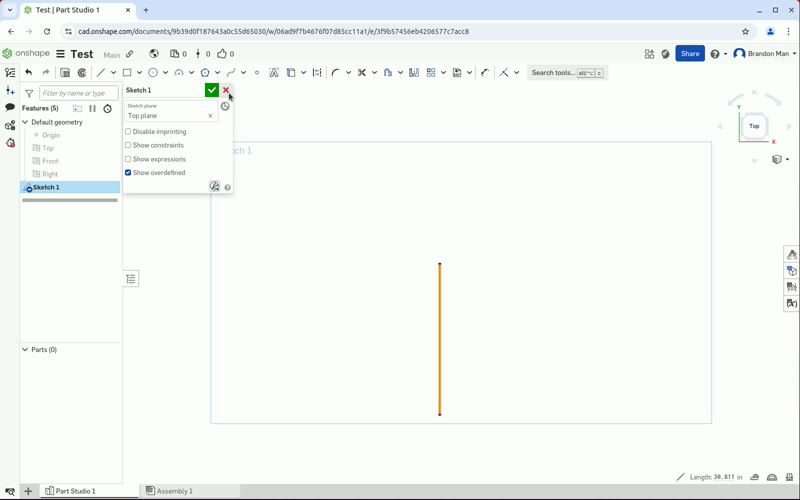
key(shift+h)
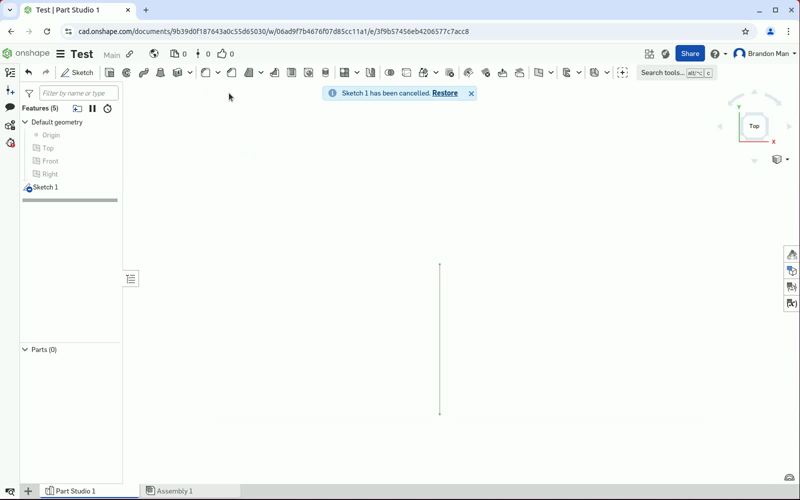
key(shift+s)
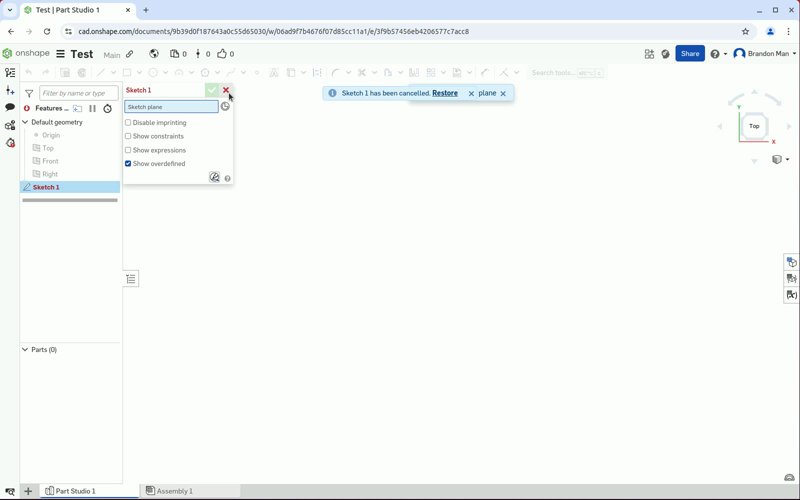
mouse_move(73, 150)
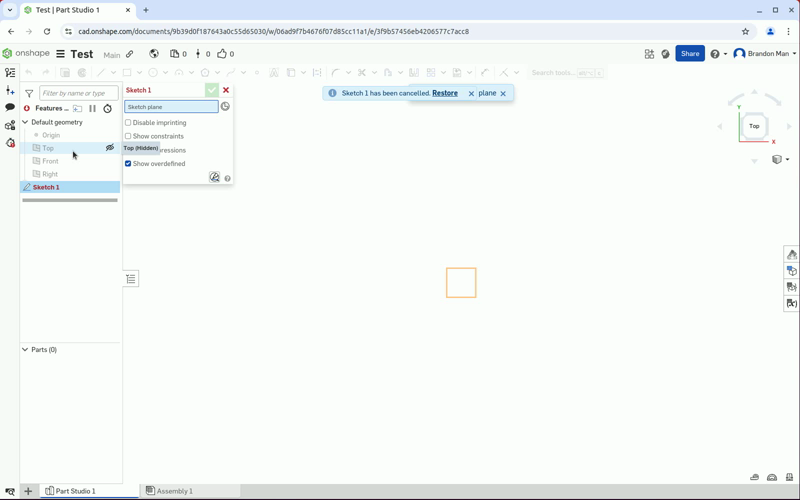
click(73, 150)
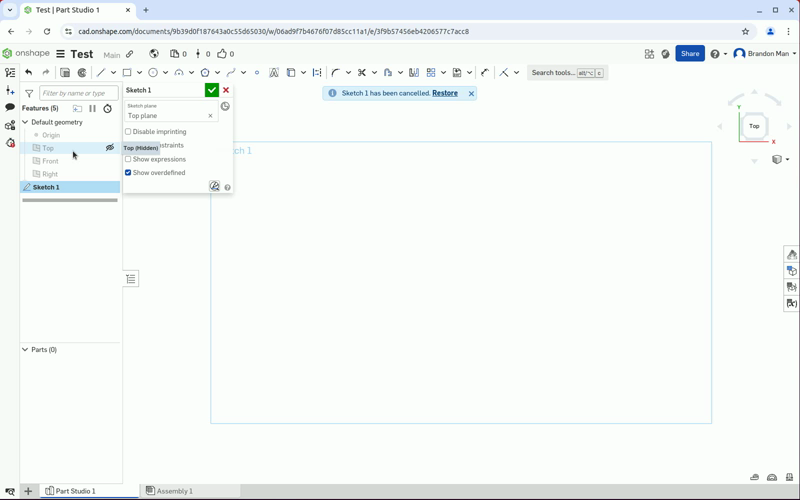
mouse_move(73, 352)
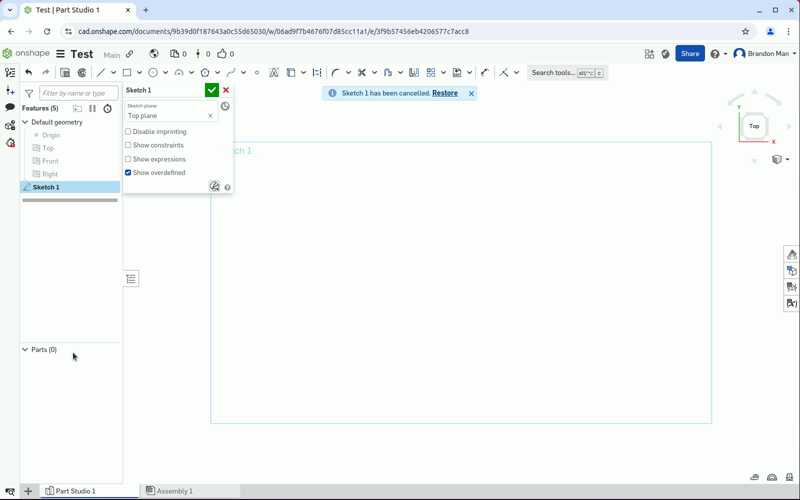
key(y)
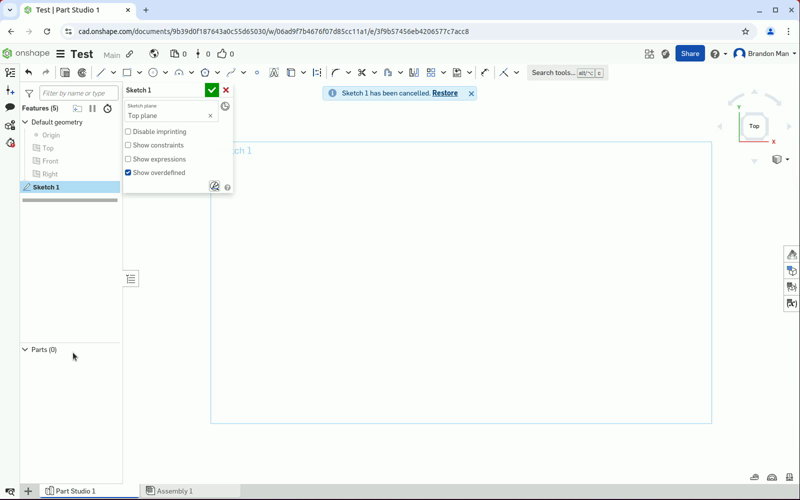
key(l)
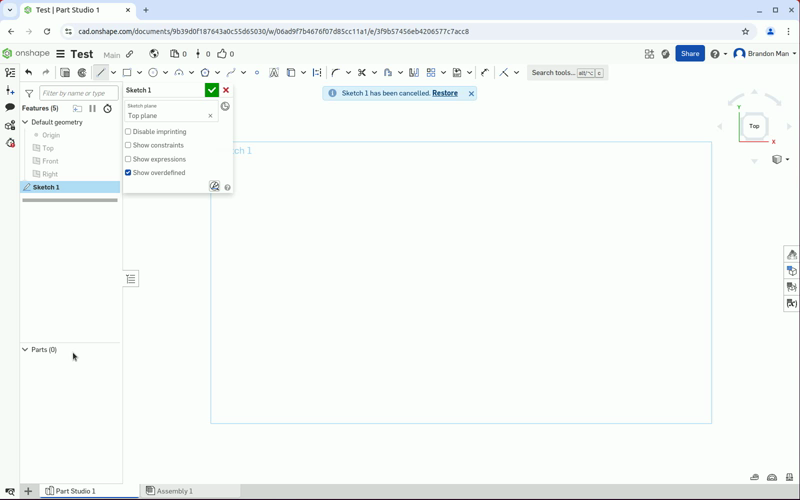
key_down(shift)
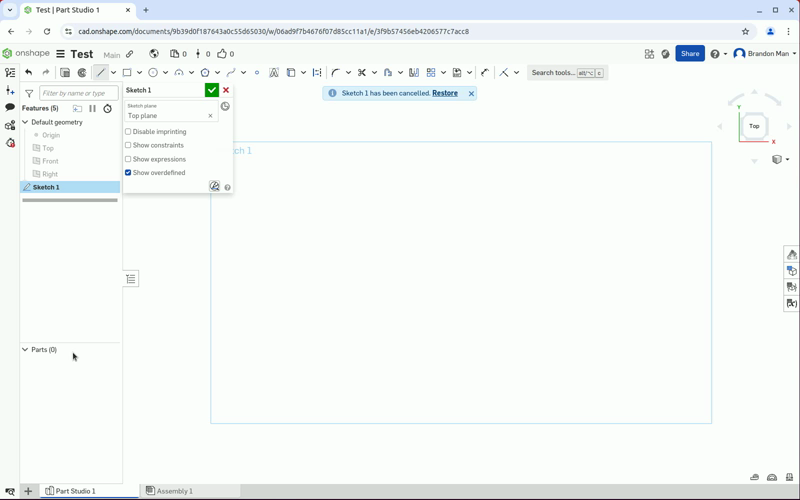
mouse_move(348, 395)
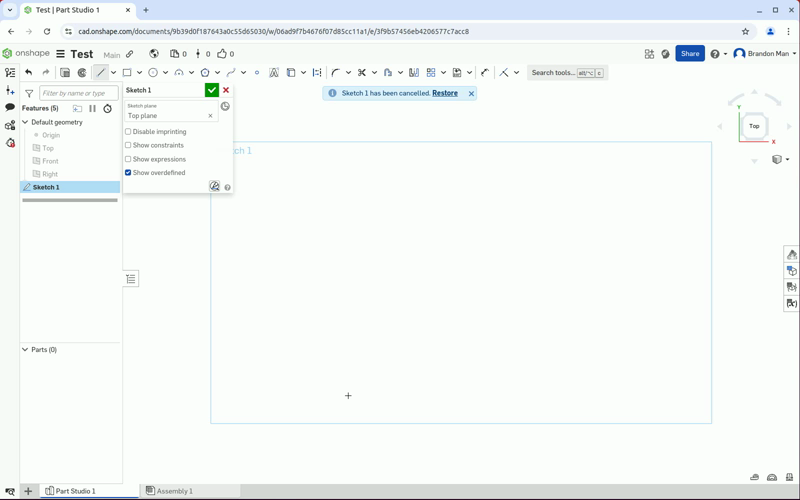
click(348, 395)
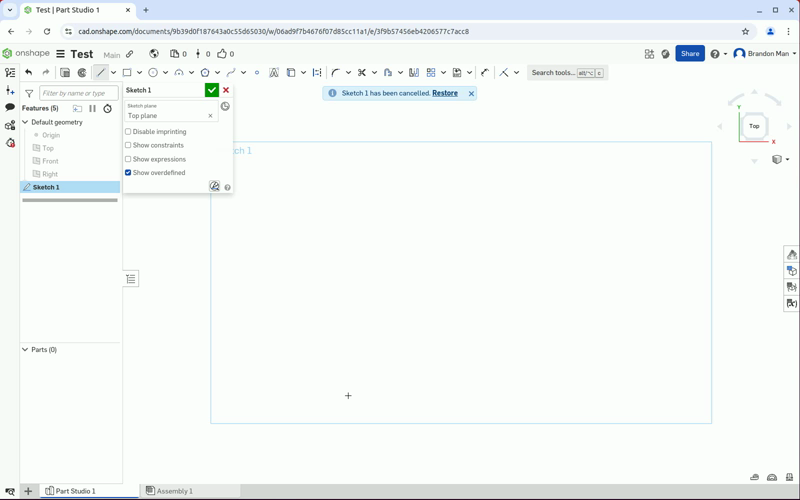
key_up(shift)
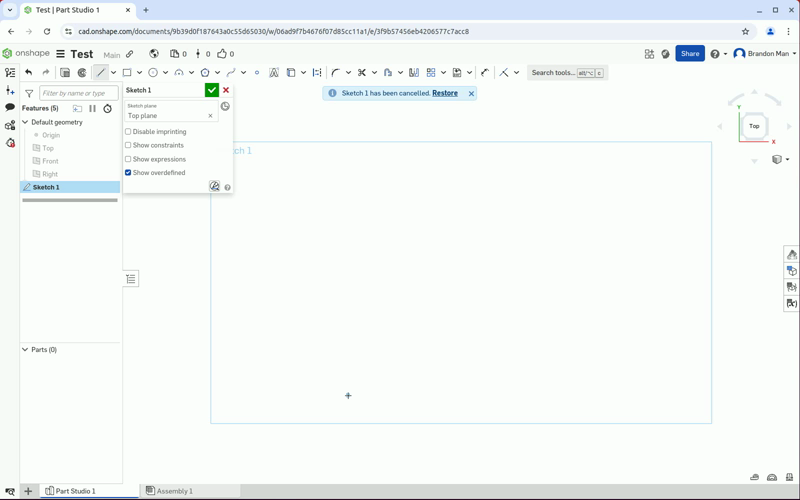
key_down(shift)
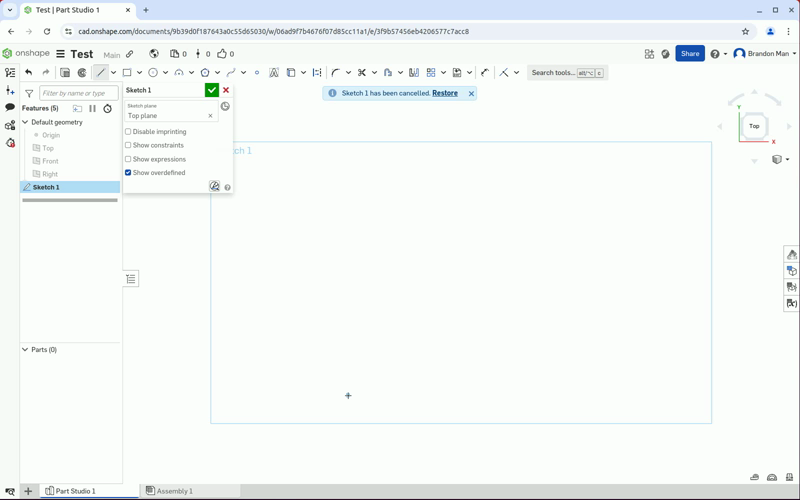
mouse_move(572, 395)
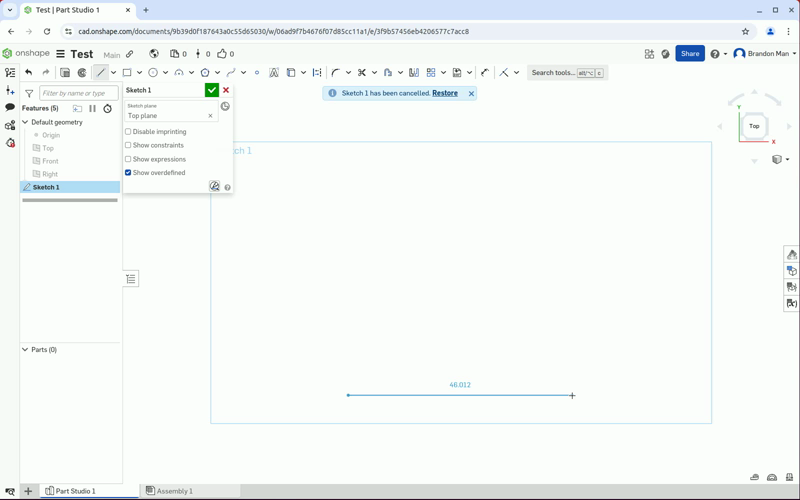
click(572, 395)
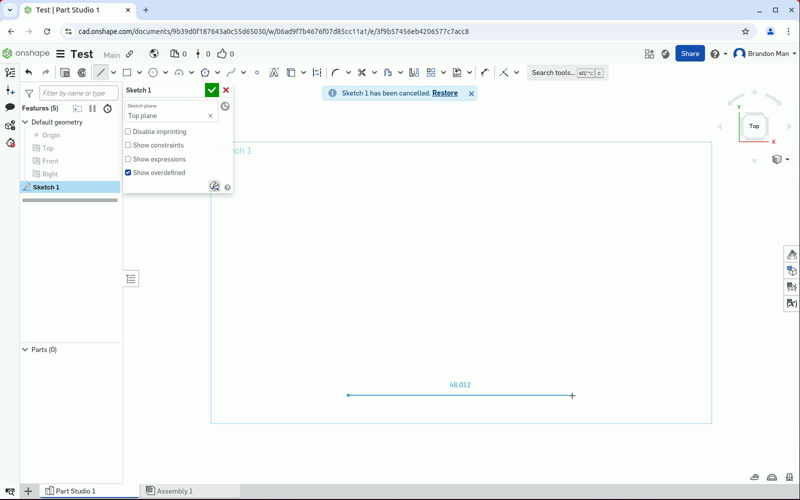
key_up(shift)
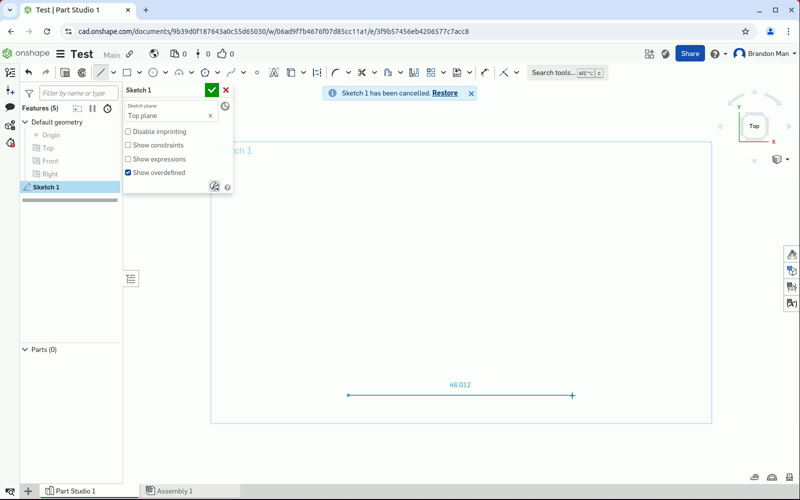
key_down(shift)
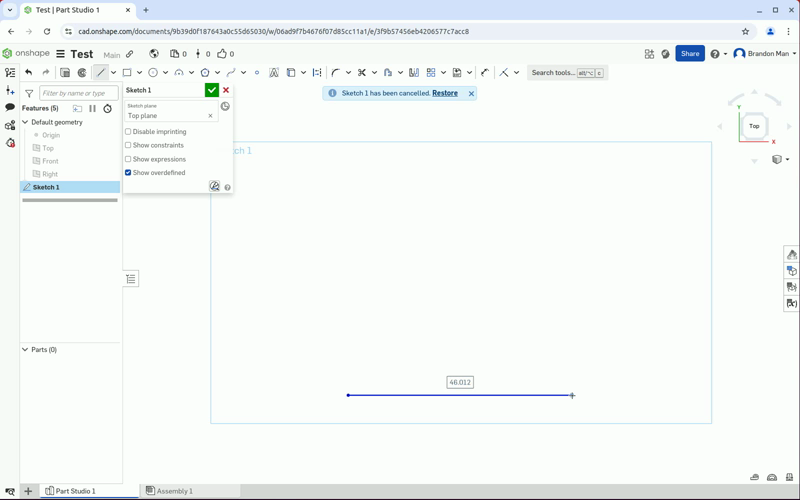
mouse_move(572, 171)
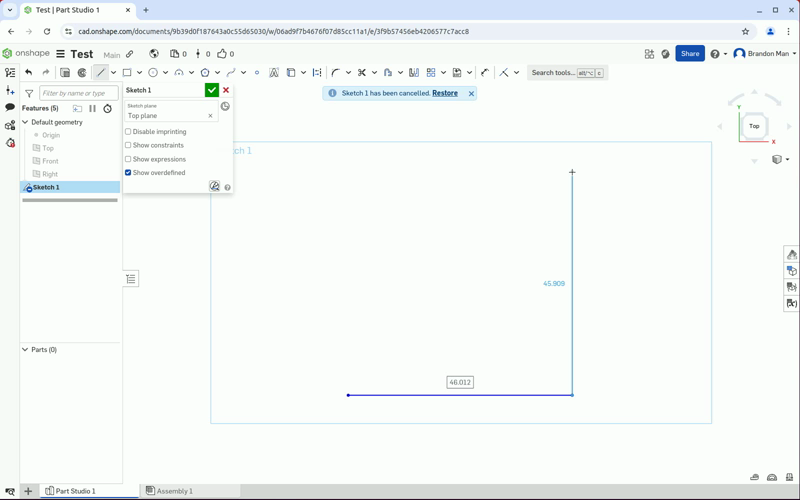
click(572, 171)
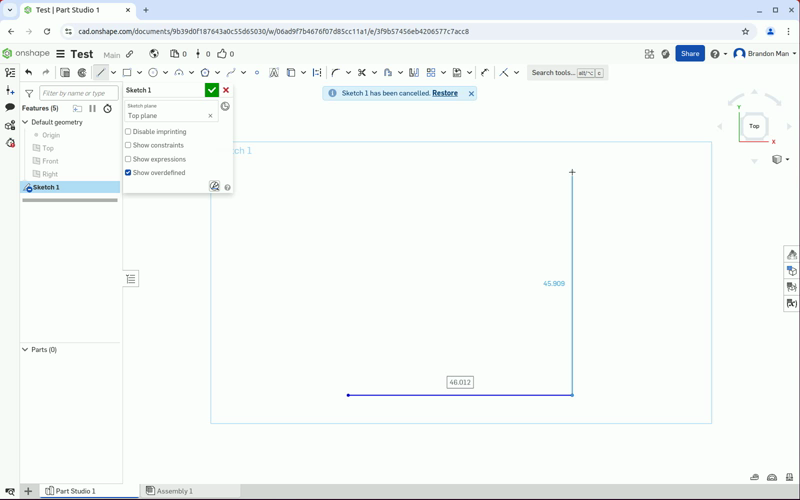
key_up(shift)
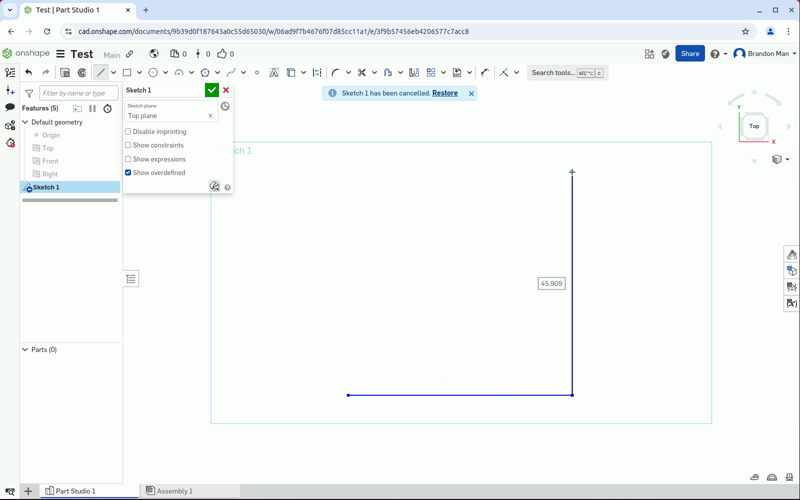
key_down(shift)
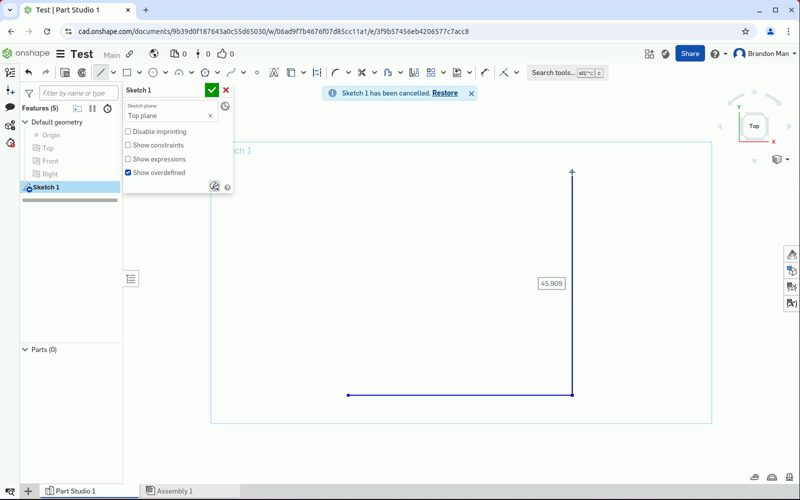
mouse_move(348, 171)
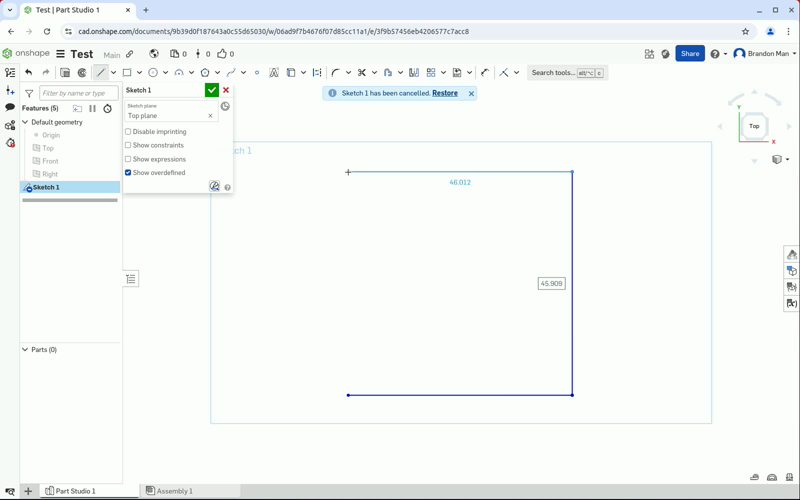
click(348, 171)
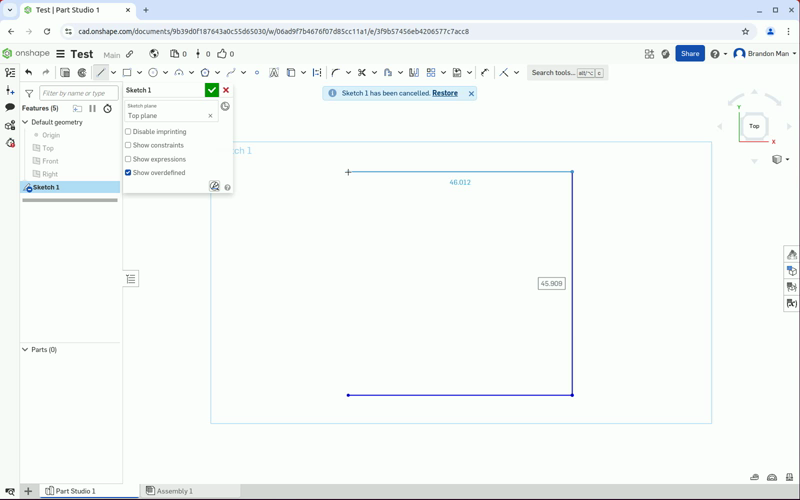
key_up(shift)
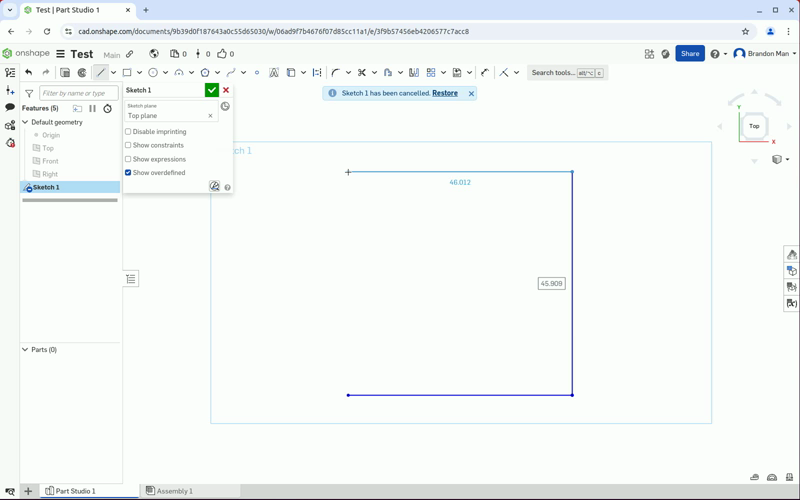
key_down(shift)
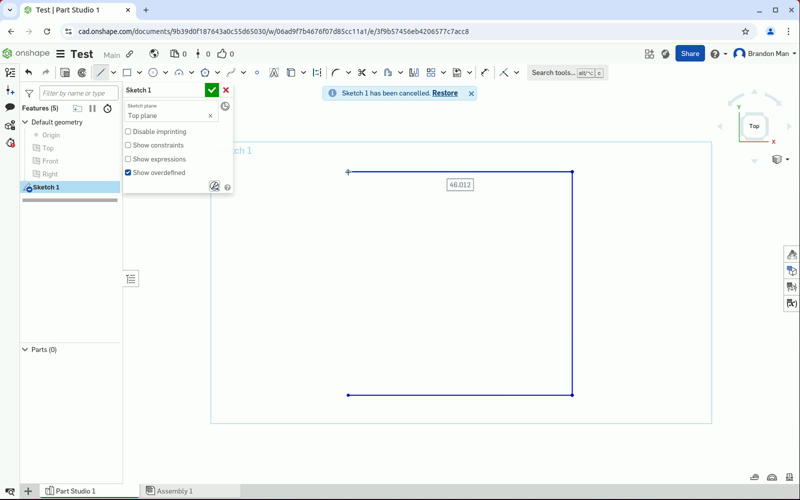
mouse_move(348, 395)
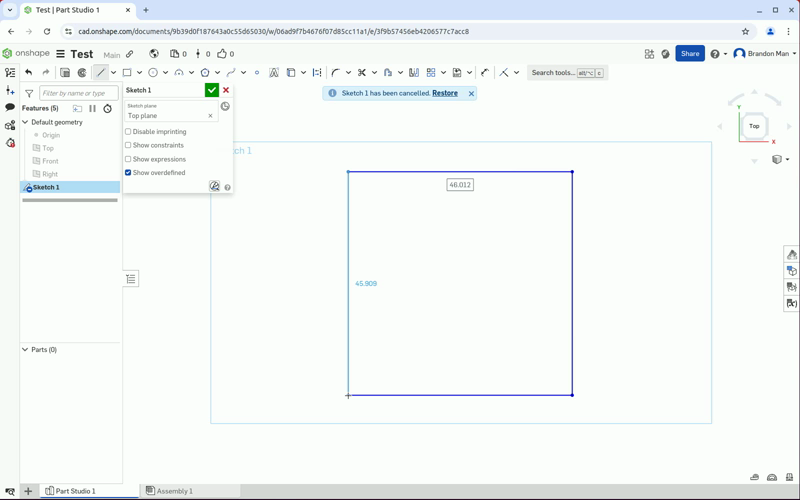
key_up(shift)
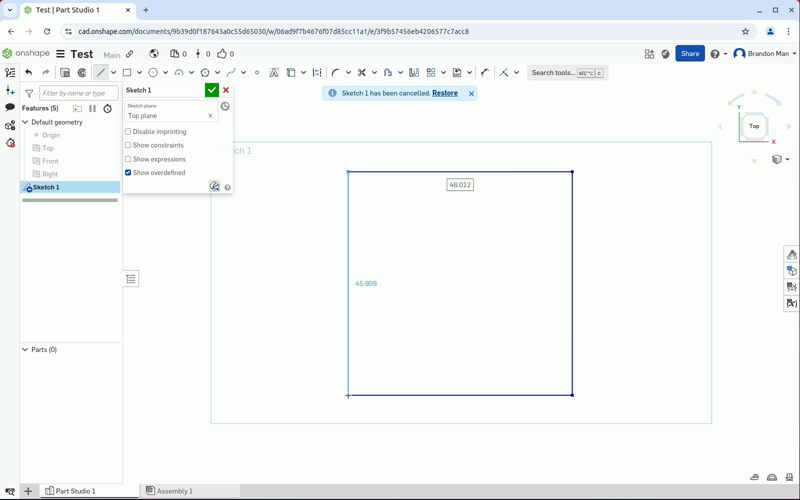
click(348, 395)
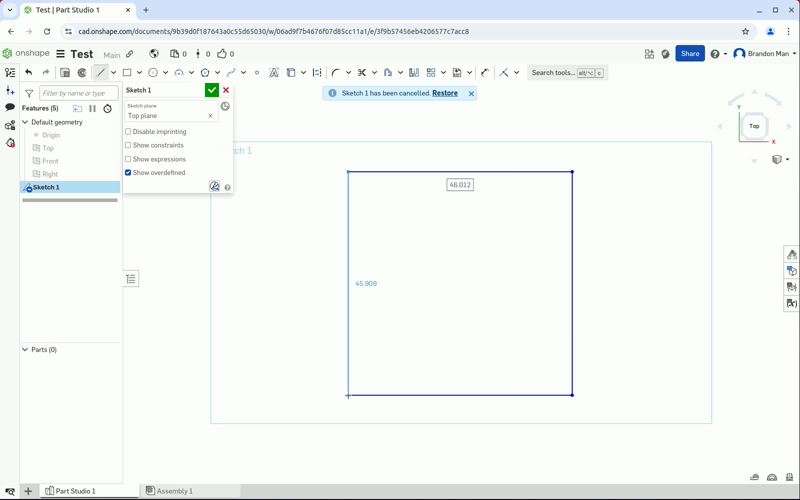
key(esc)
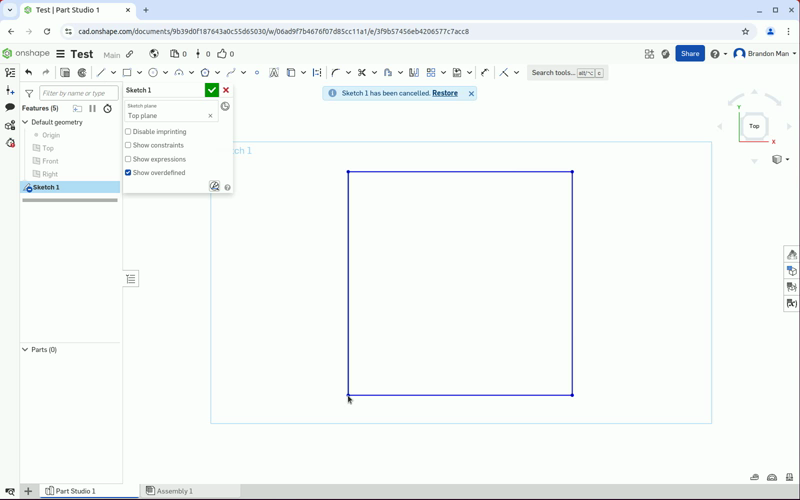
mouse_move(443, 331)
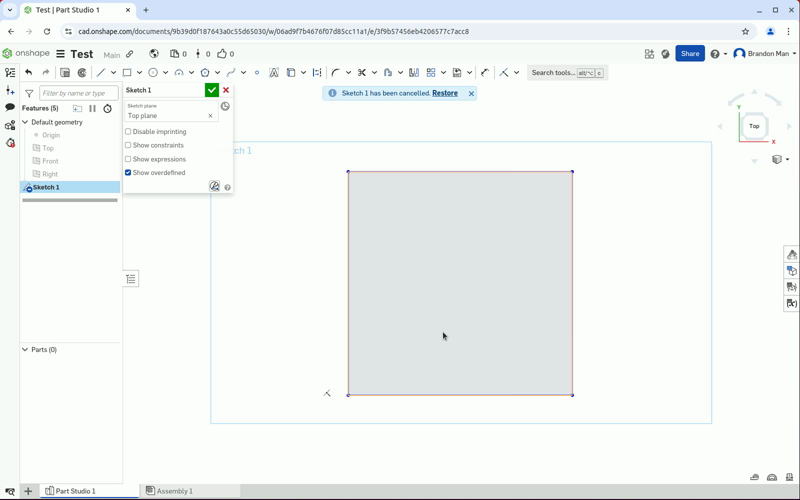
click(443, 331)
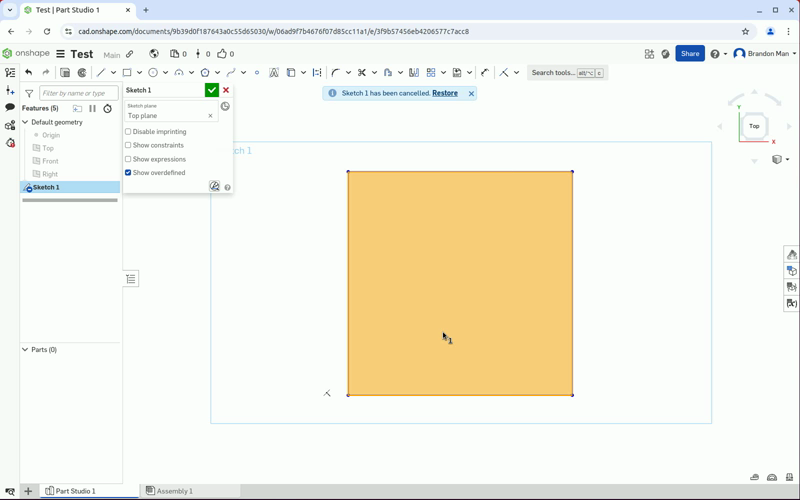
mouse_move(73, 352)
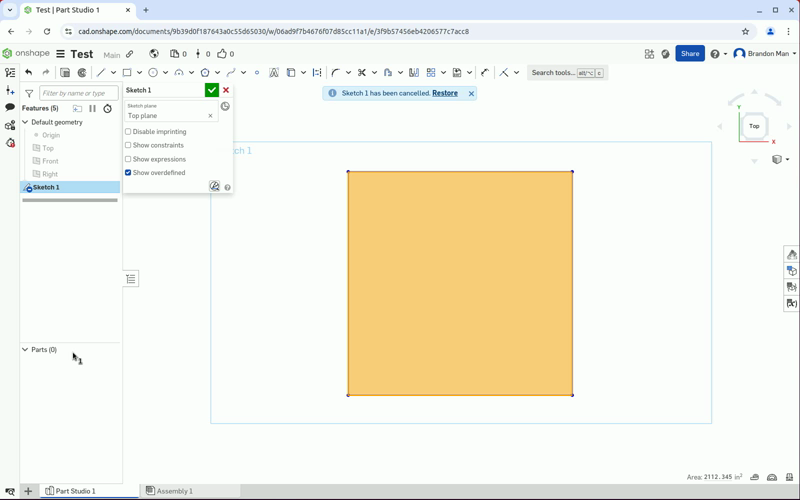
key(shift+y)
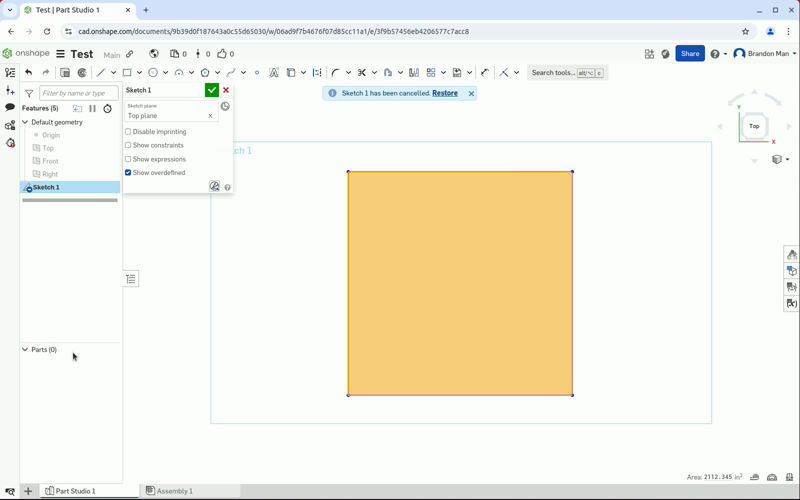
key(shift+e)
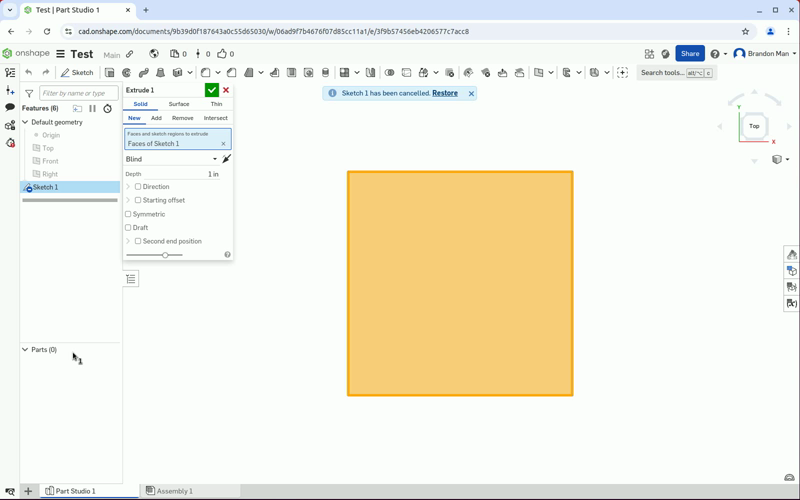
mouse_move(143, 106)
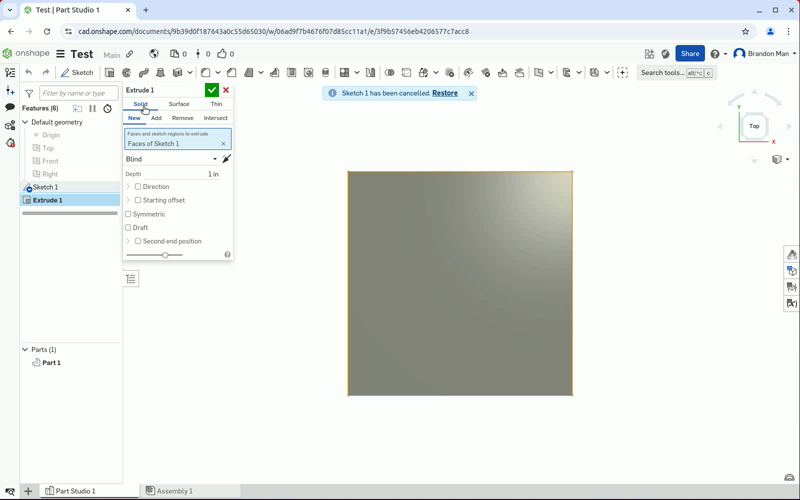
click(143, 106)
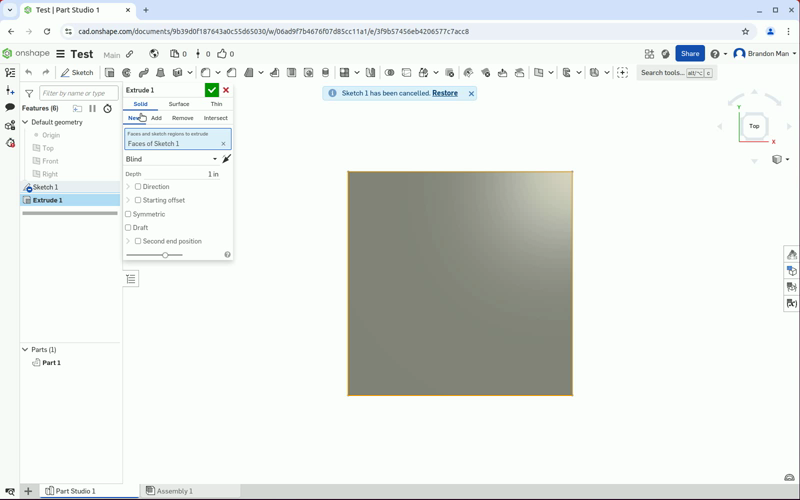
mouse_move(137, 120)
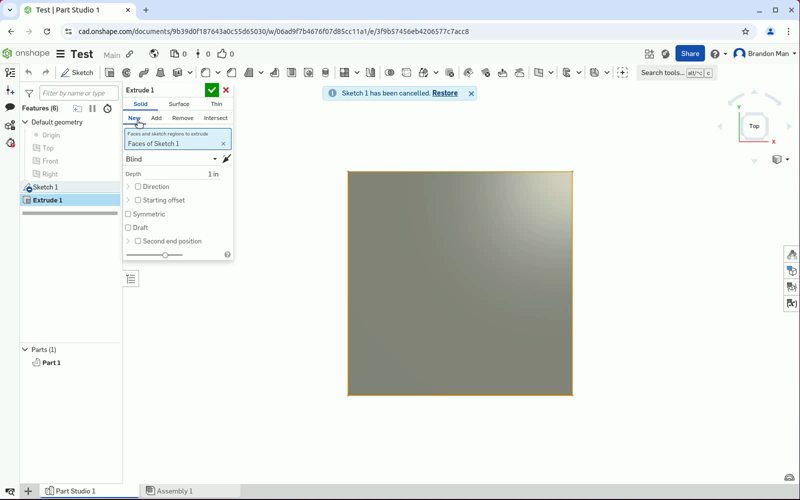
click(137, 120)
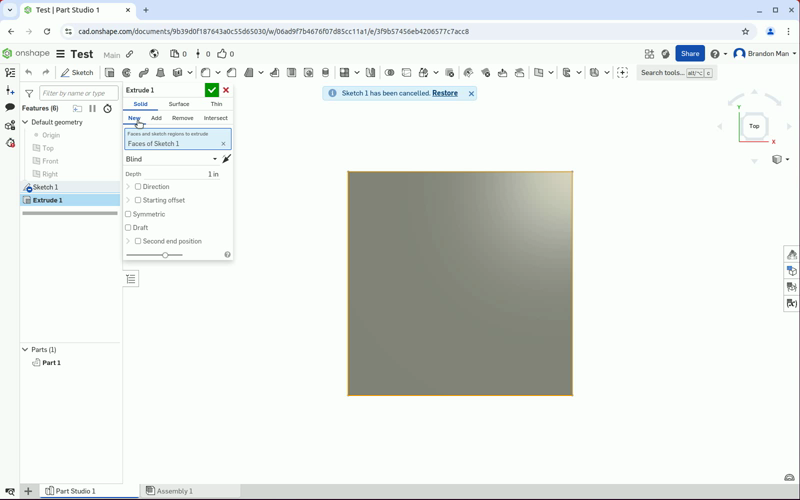
key(tab, 4)
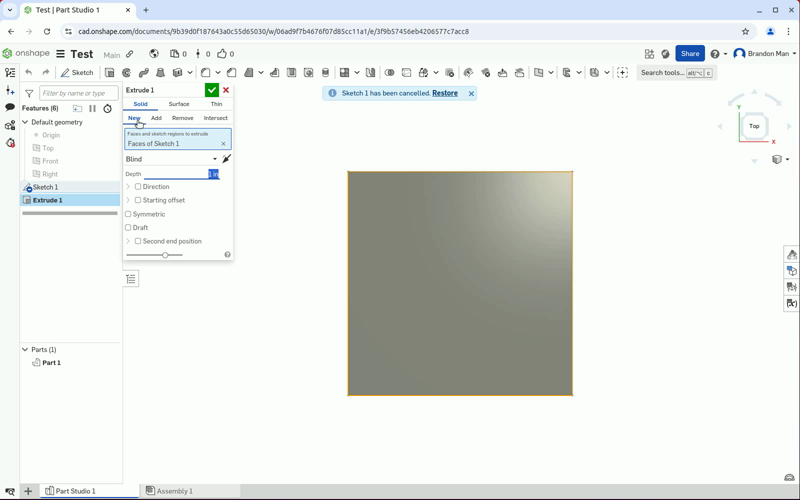
text(2.407)
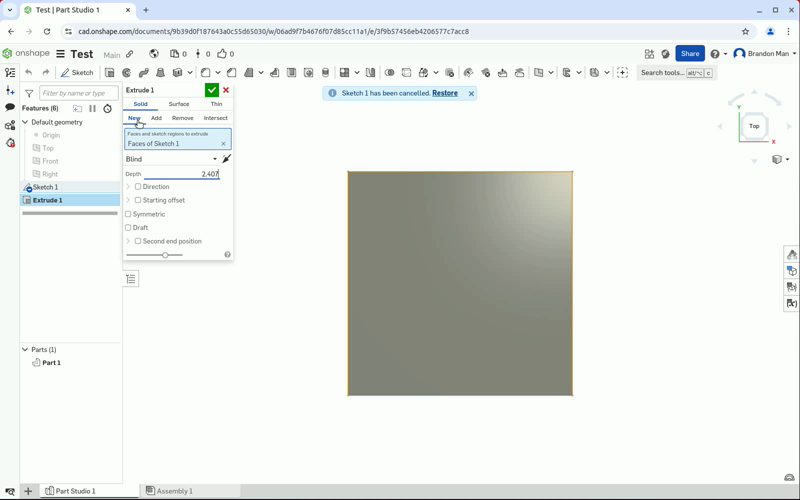
key(enter)
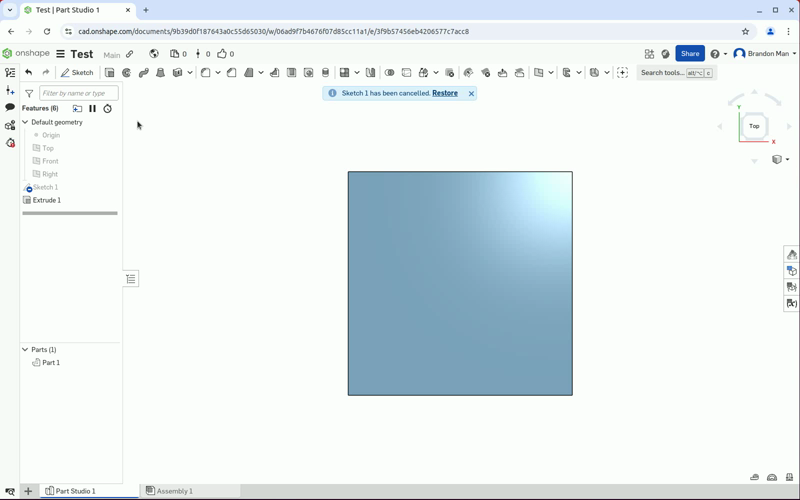
key(shift+h)
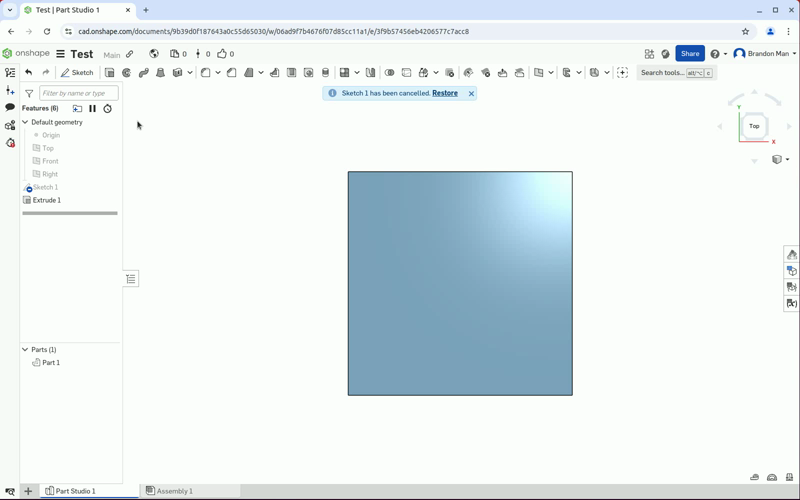
key(shift+h)
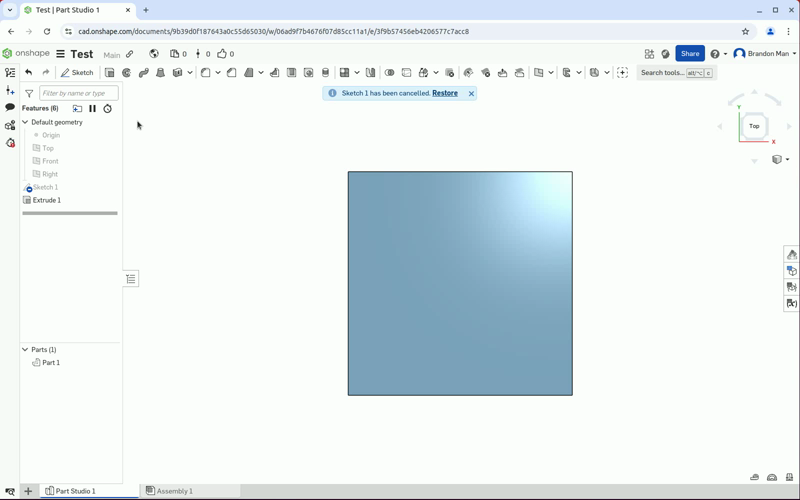
mouse_move(73, 189)
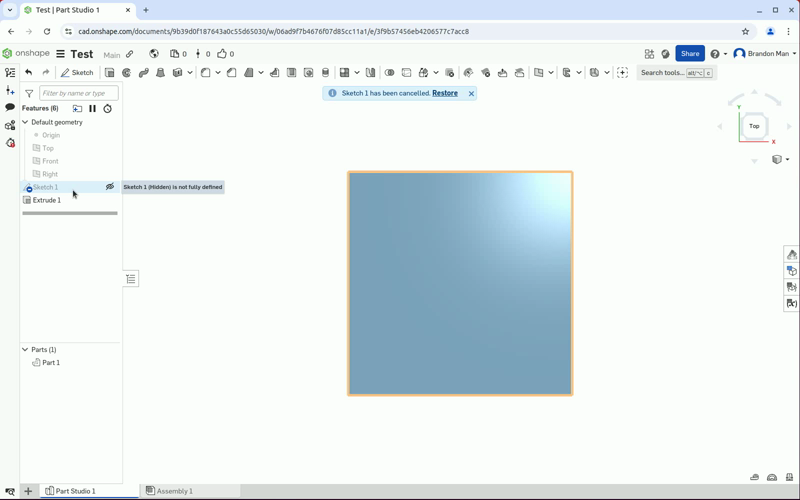
click(73, 189)
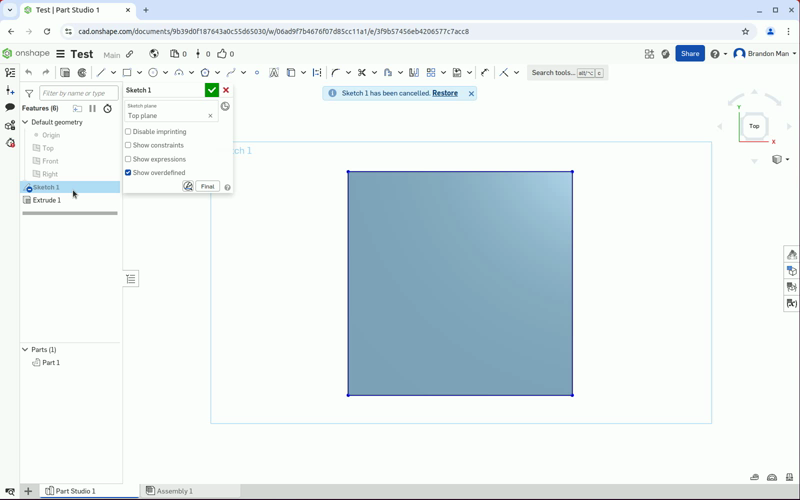
mouse_move(229, 92)
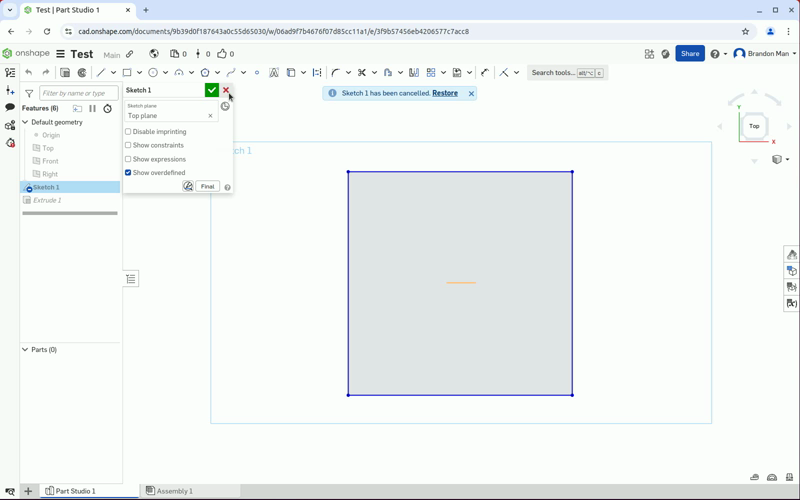
click(229, 92)
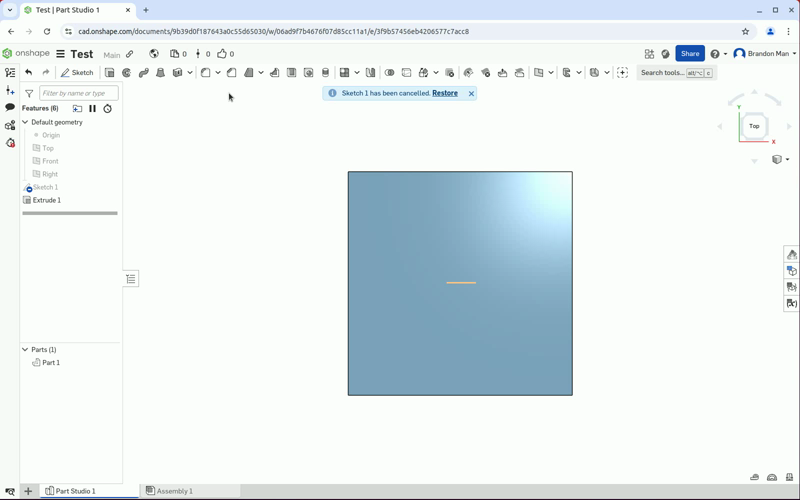
mouse_move(541, 75)
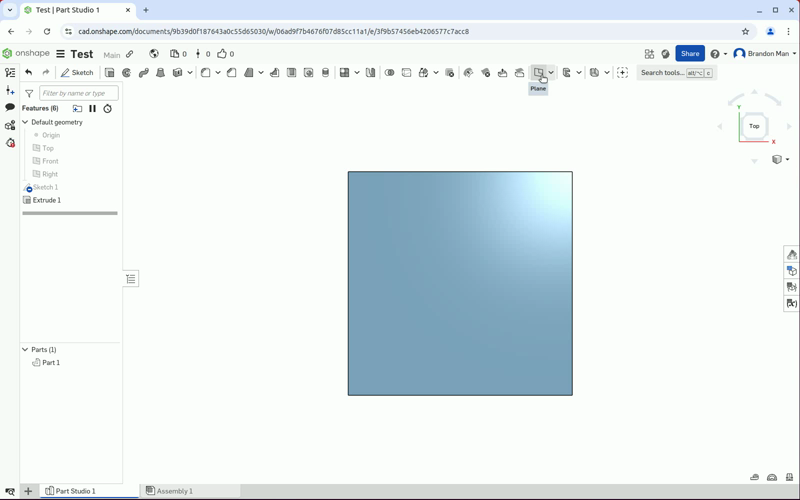
click(541, 75)
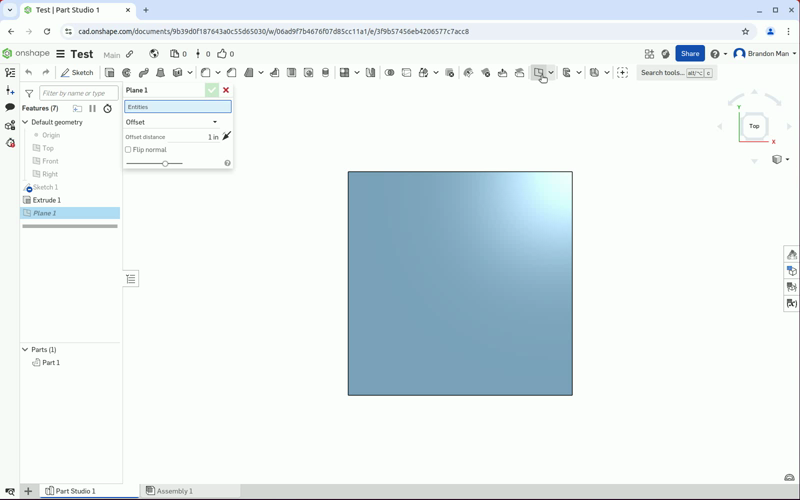
mouse_move(73, 150)
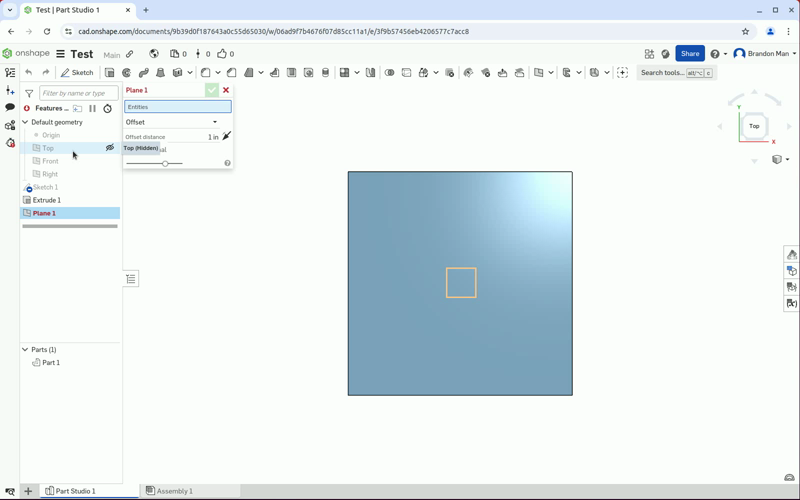
click(73, 150)
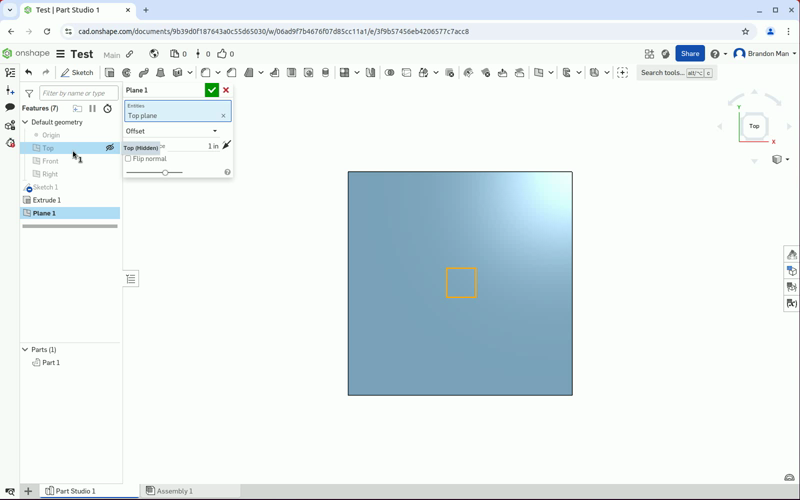
key(tab, 2)
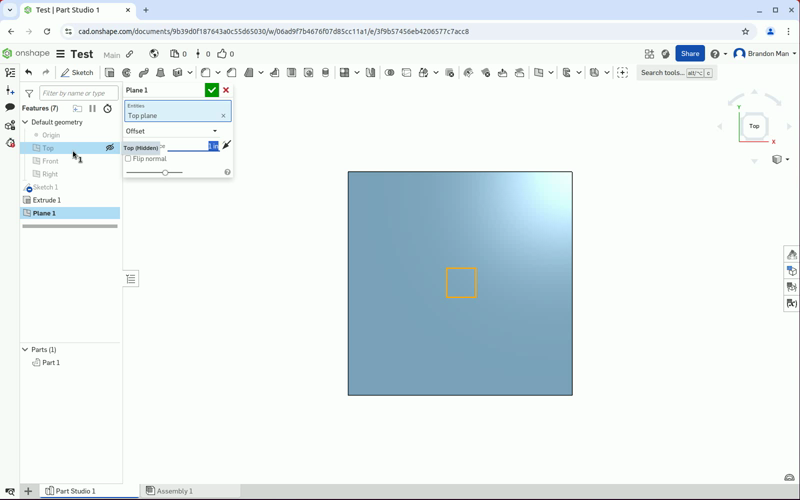
text(2.403)
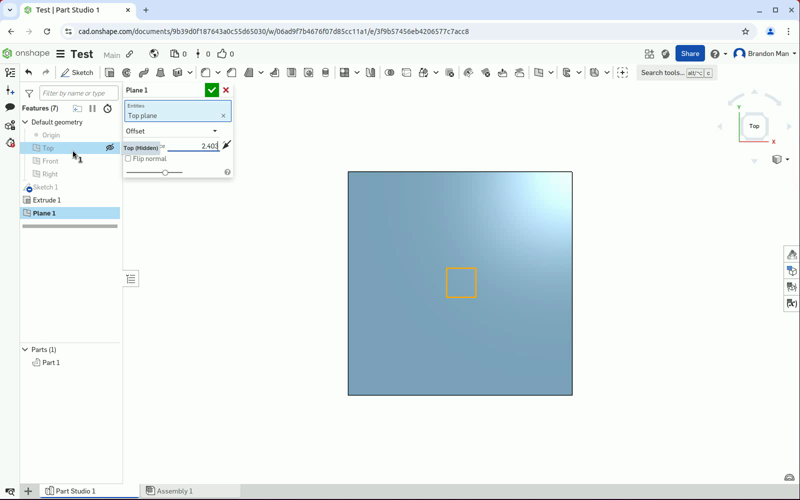
key(enter, 2)
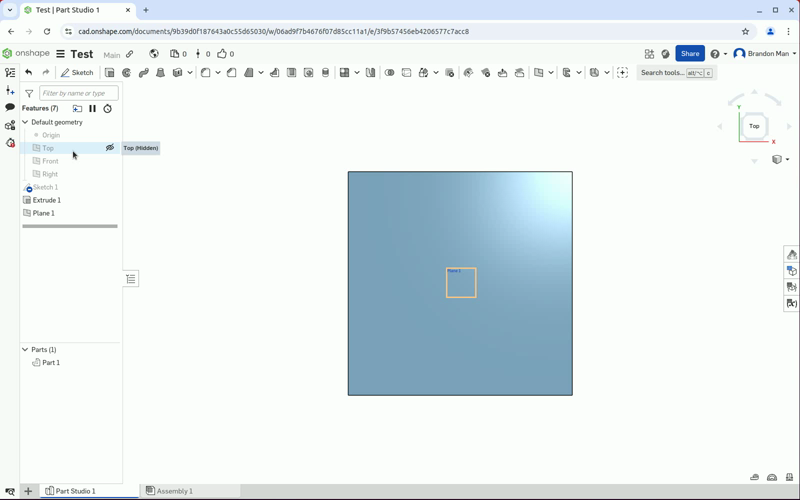
key(shift+s)
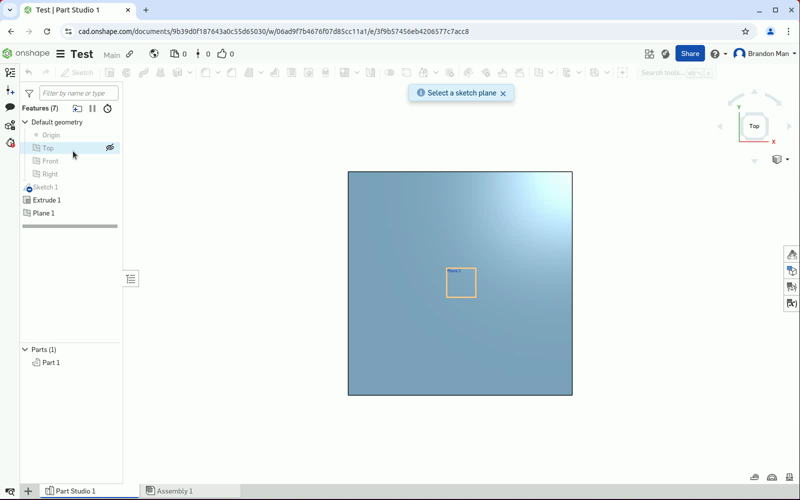
mouse_move(73, 215)
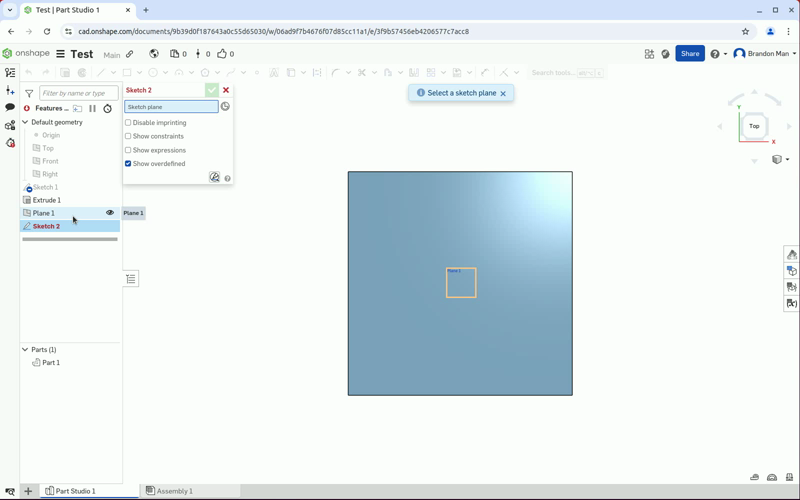
click(73, 215)
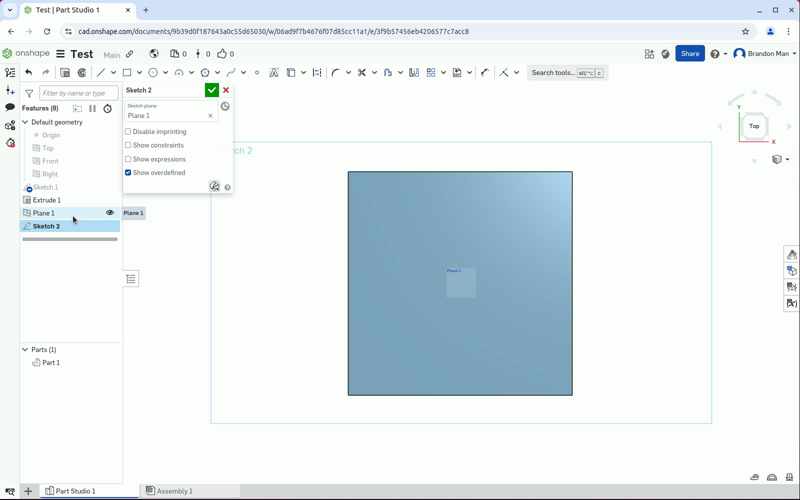
mouse_move(73, 352)
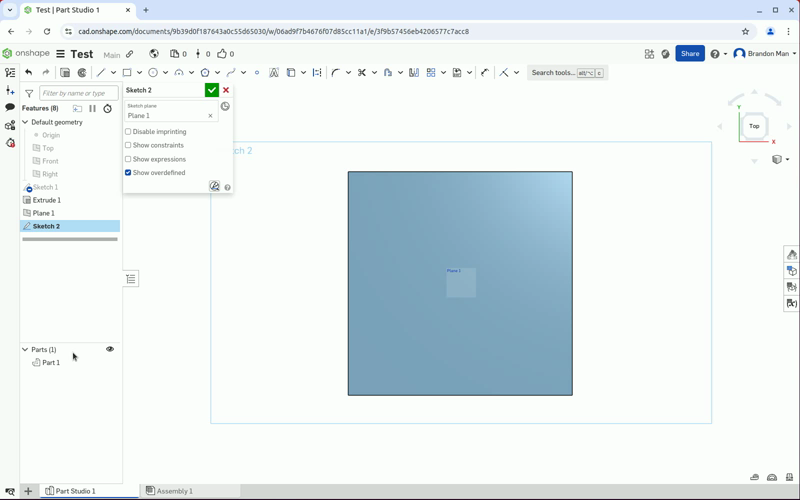
key(y)
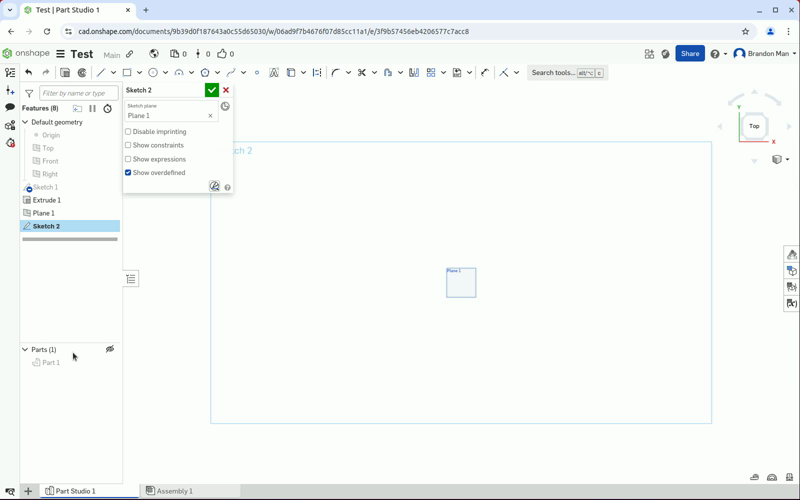
key(c)
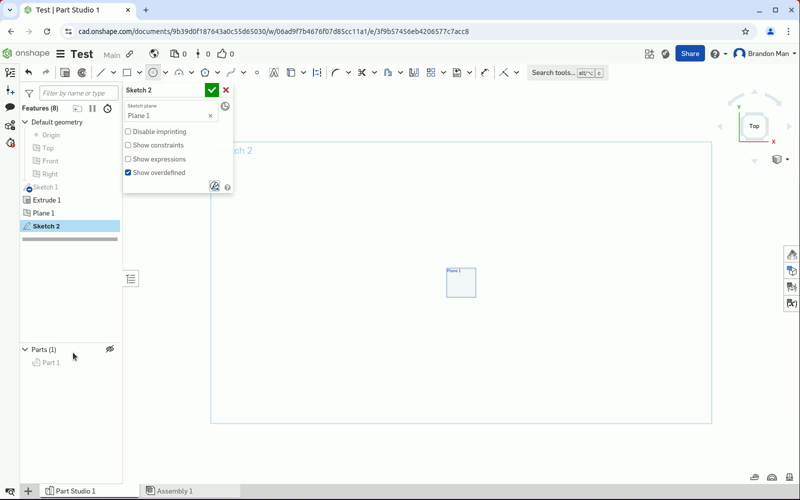
key_down(shift)
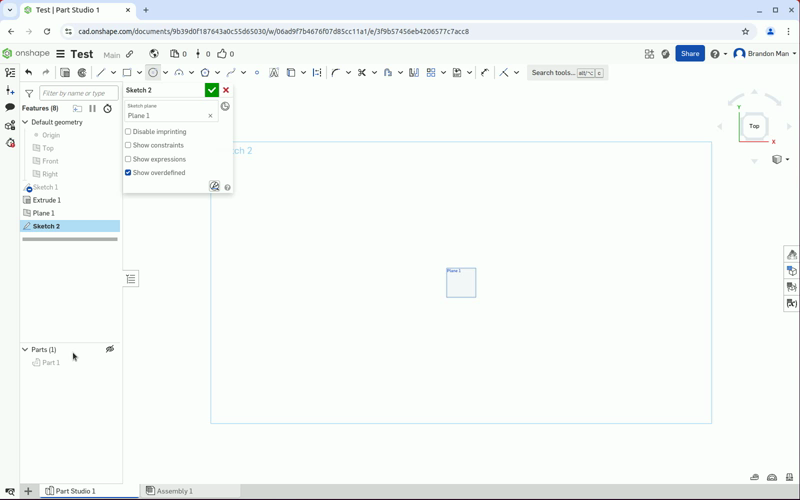
mouse_move(461, 282)
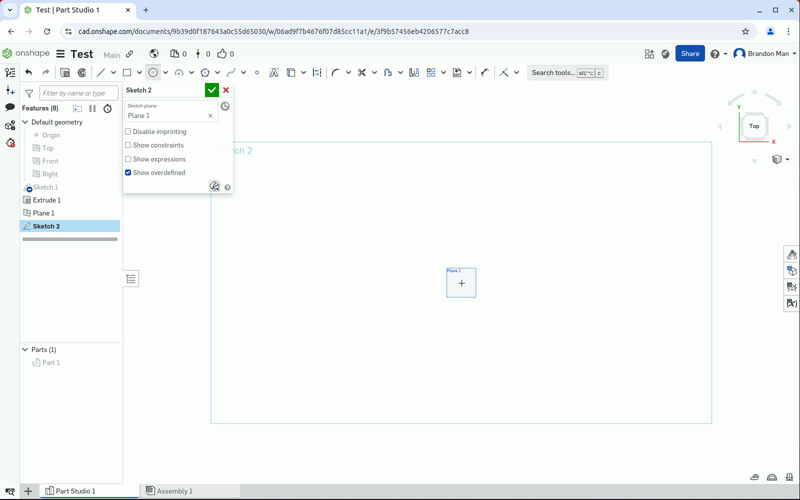
click(461, 282)
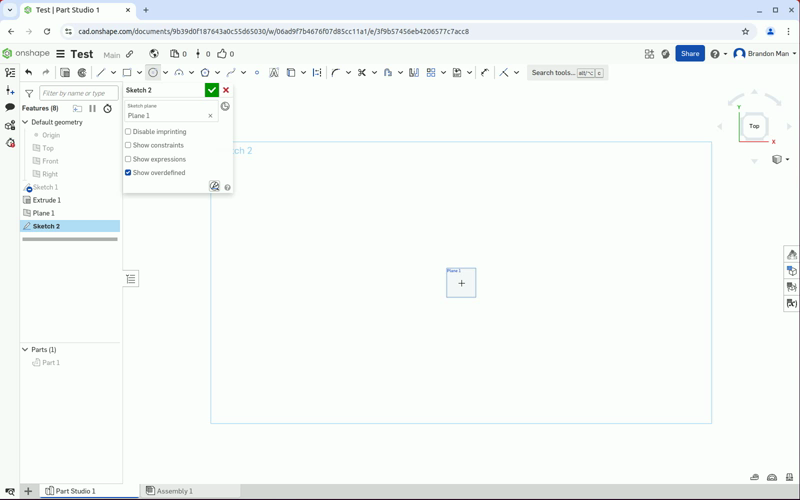
key_up(shift)
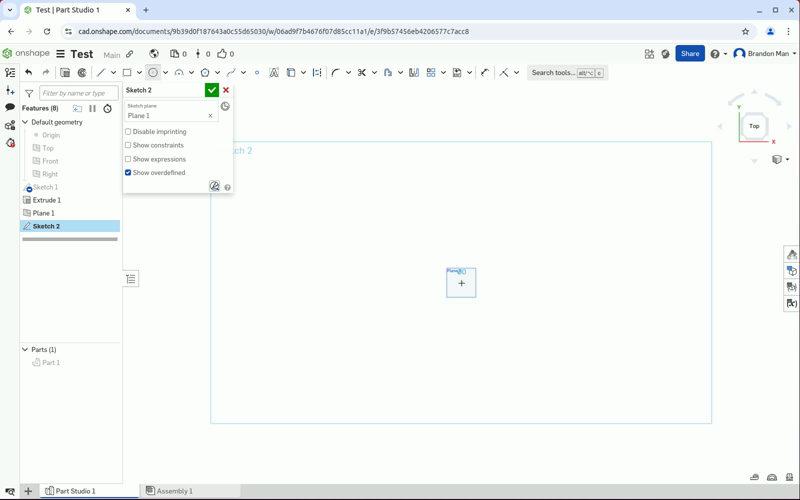
mouse_move(465, 282)
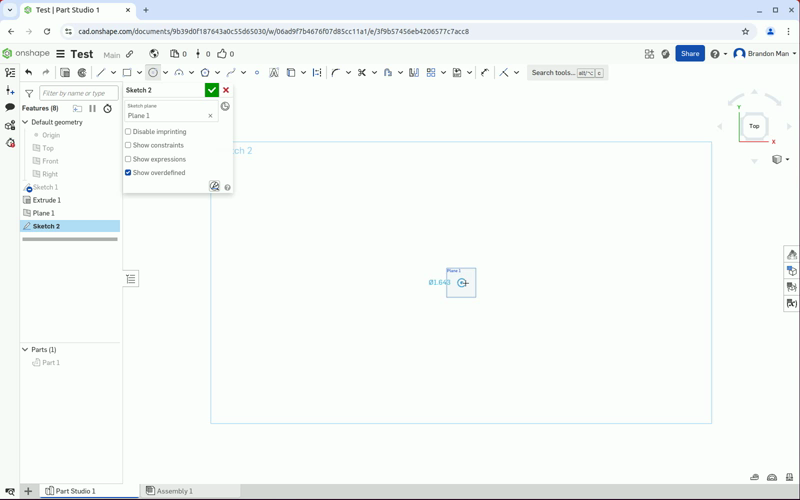
click(465, 282)
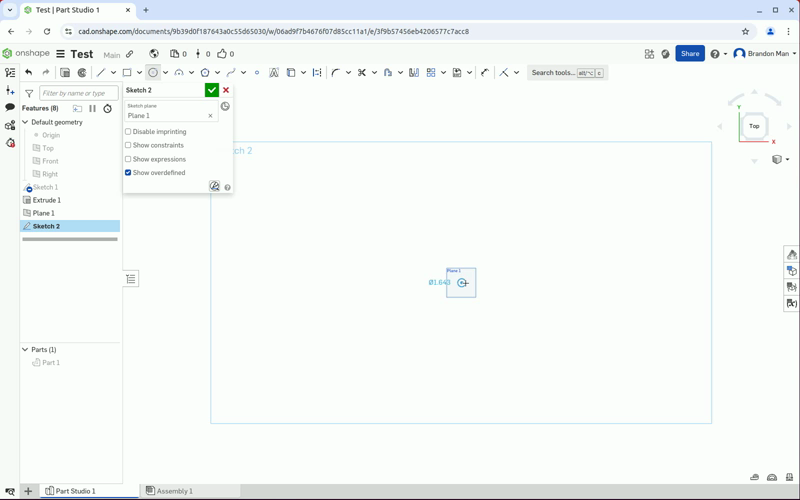
key(esc)
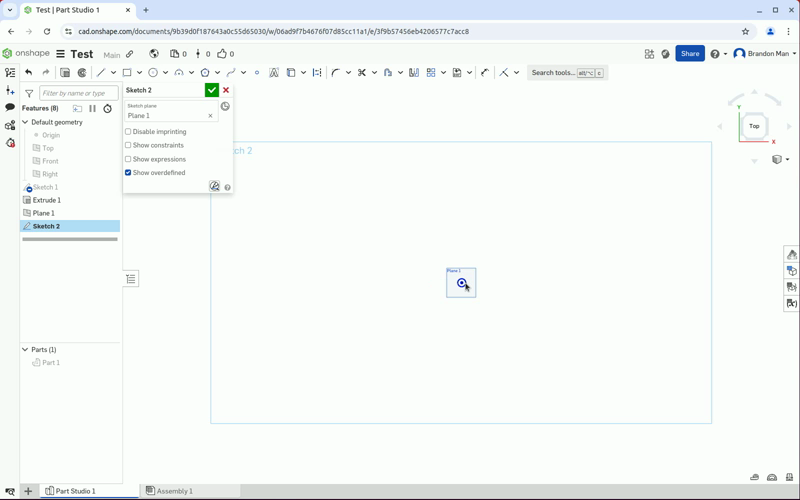
mouse_move(462, 286)
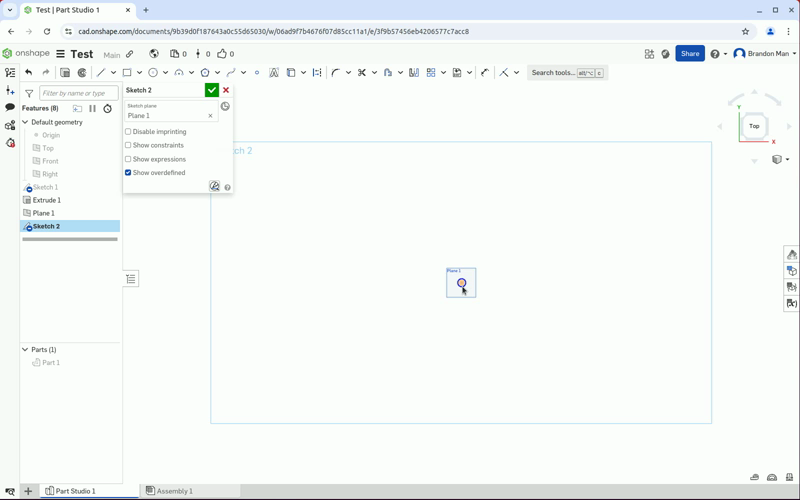
scroll(6)
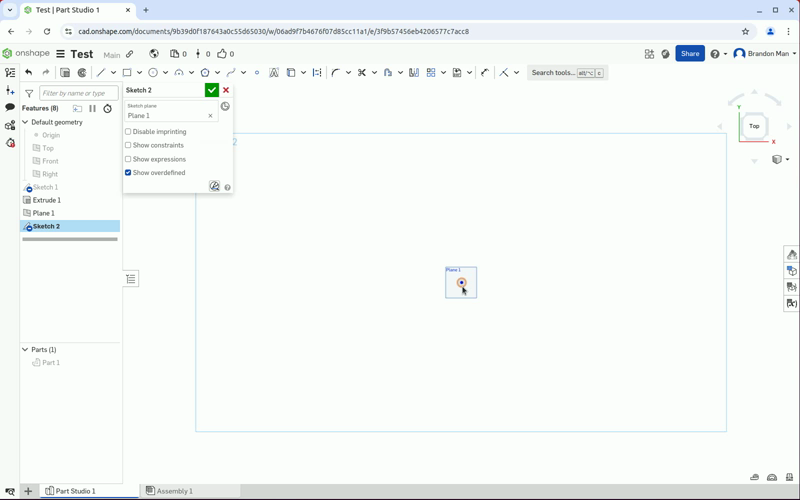
scroll(6)
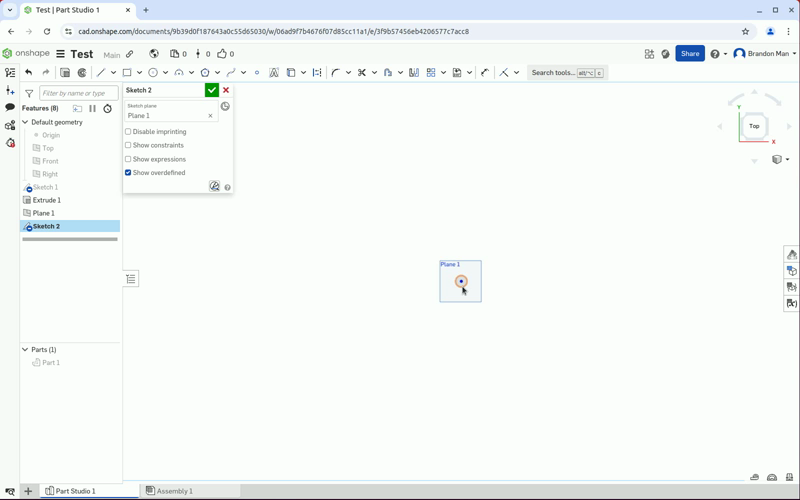
scroll(6)
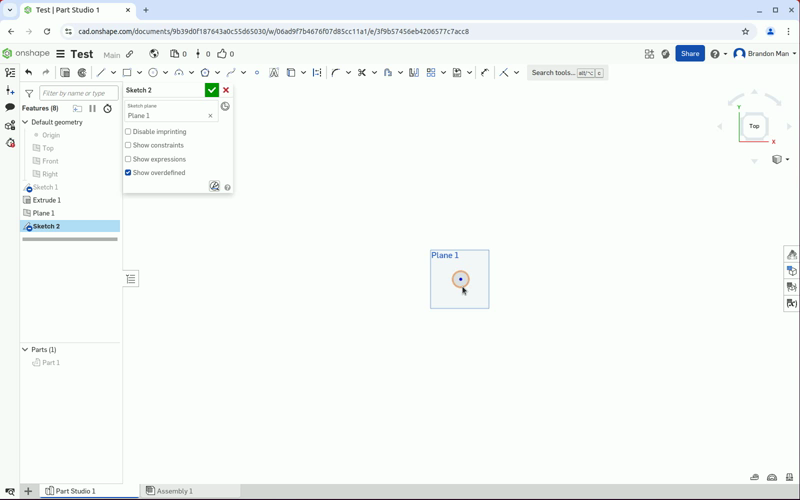
scroll(6)
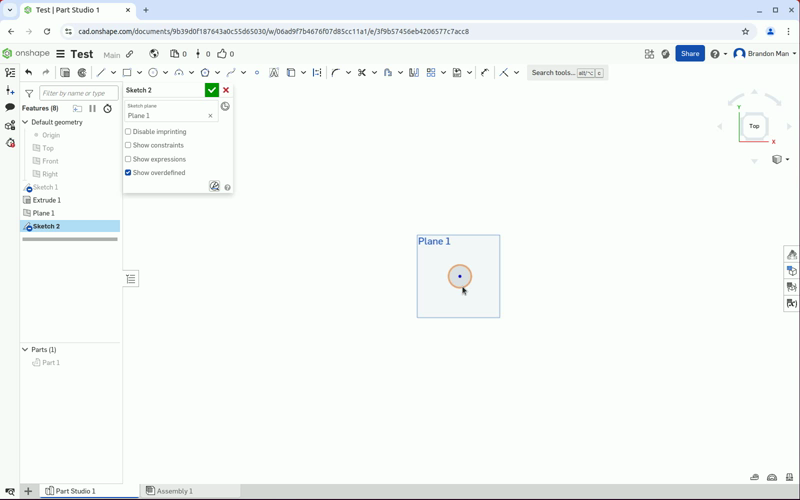
scroll(6)
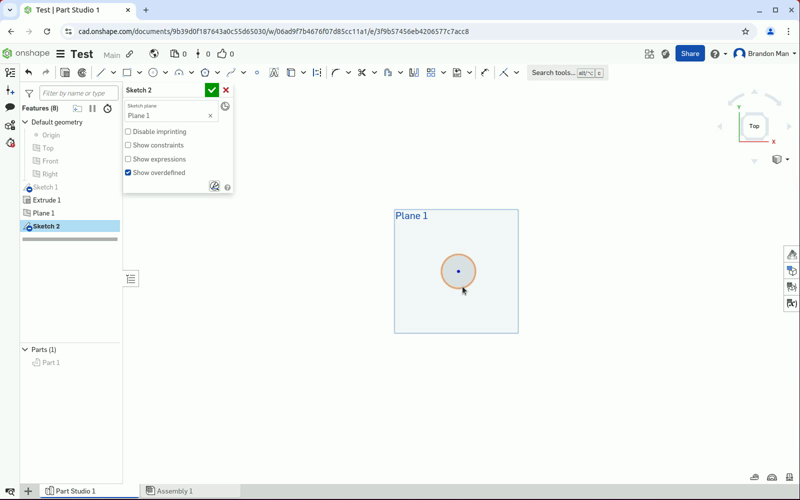
scroll(6)
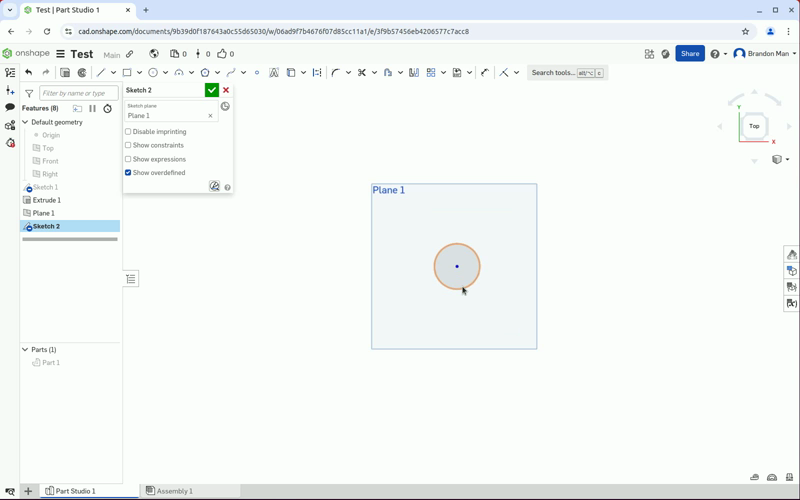
scroll(6)
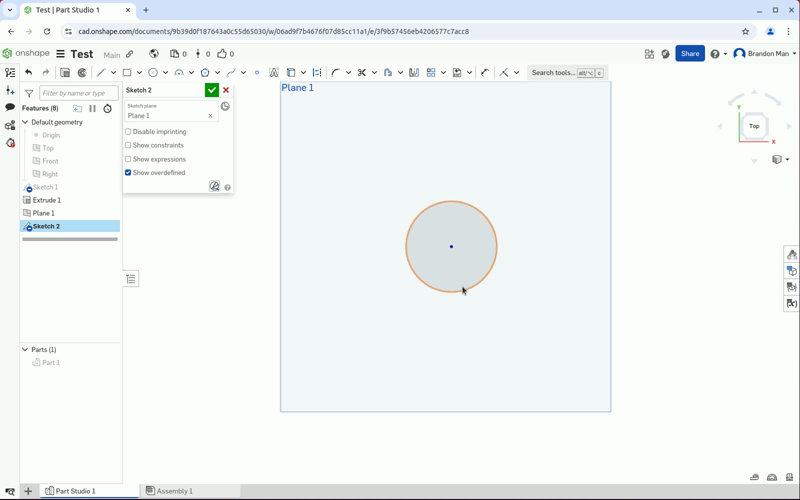
click(462, 286)
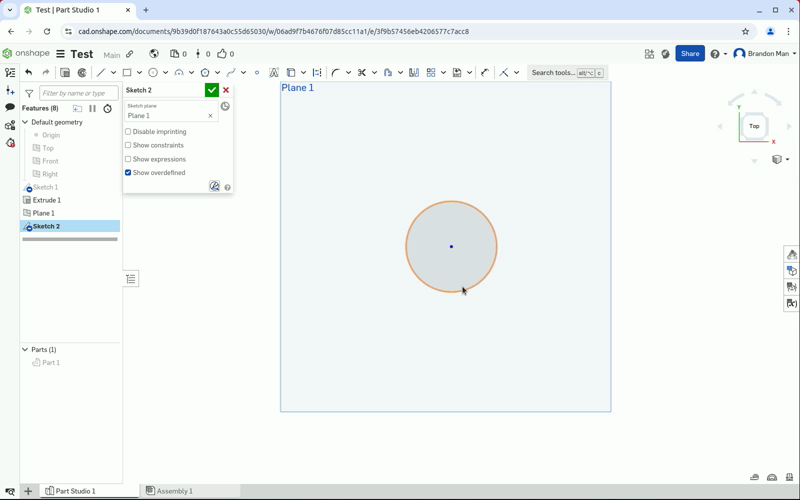
scroll(-6)
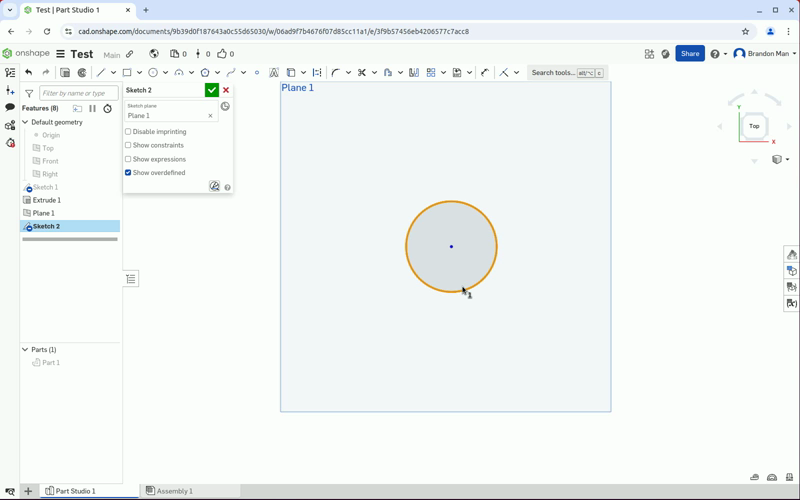
scroll(-6)
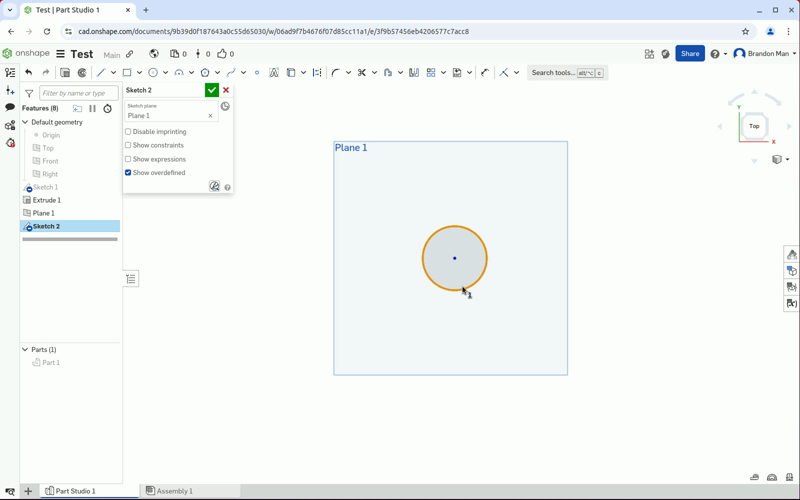
scroll(-6)
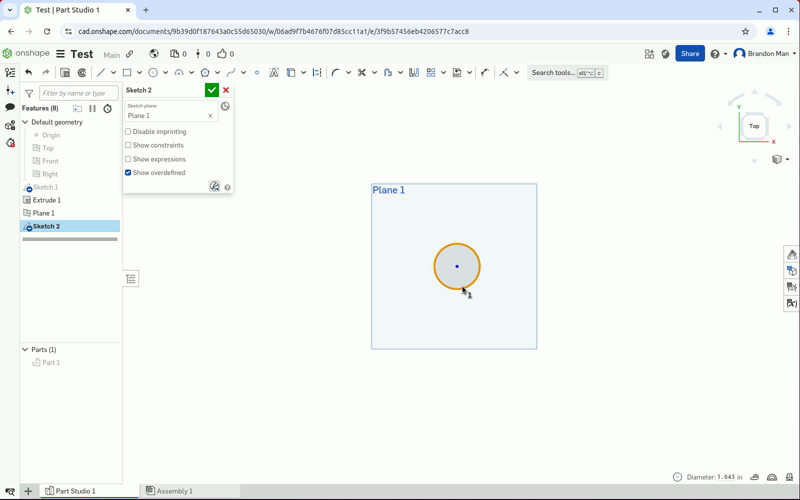
scroll(-6)
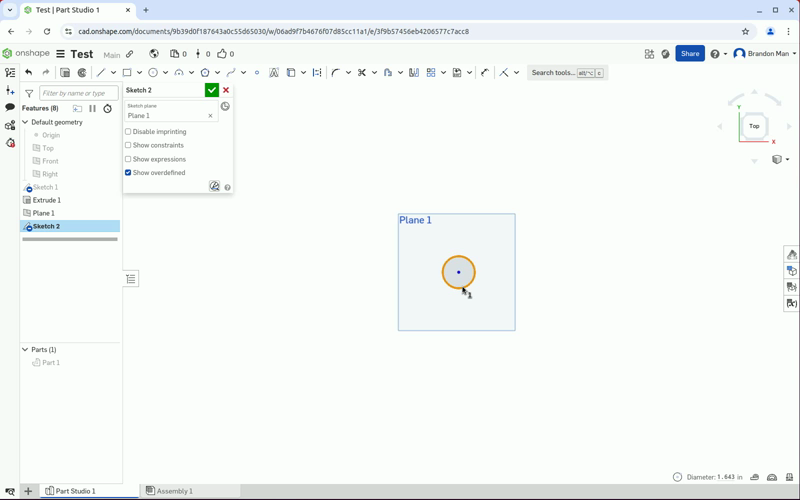
scroll(-6)
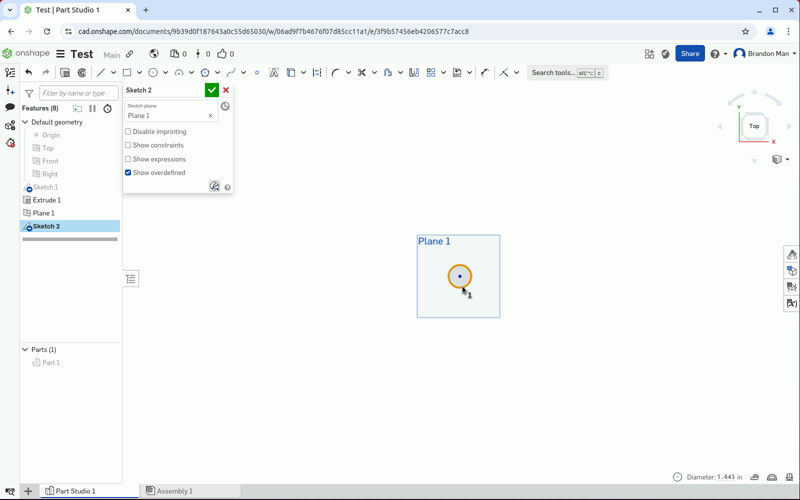
scroll(-6)
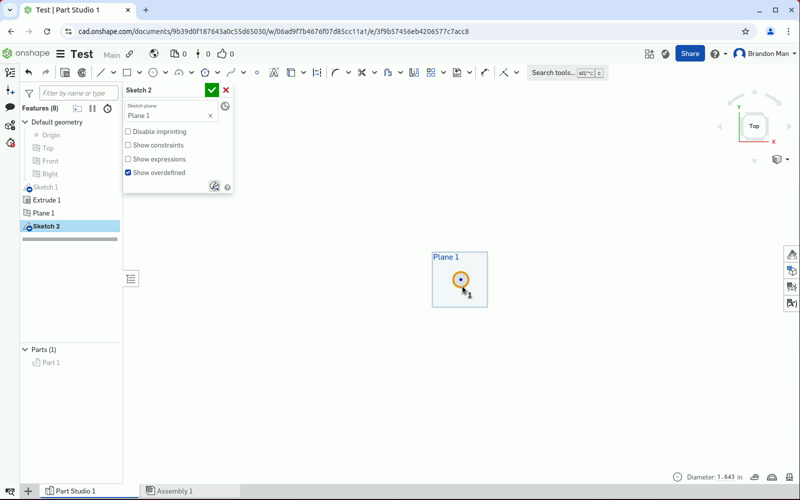
scroll(-6)
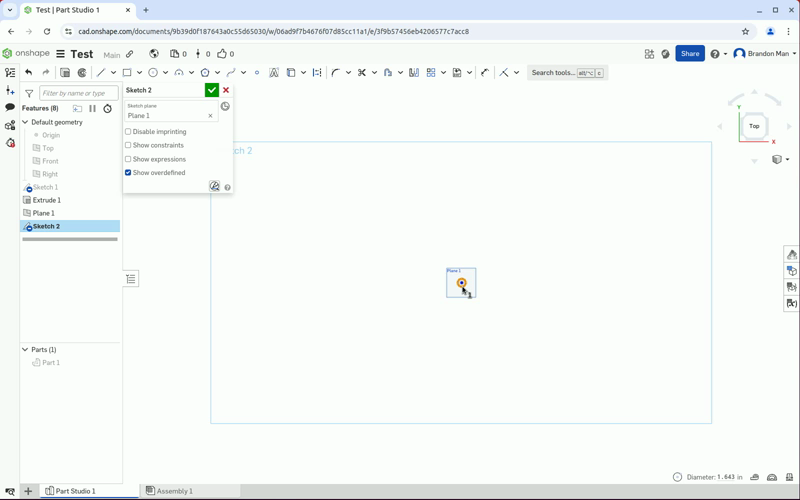
mouse_move(73, 352)
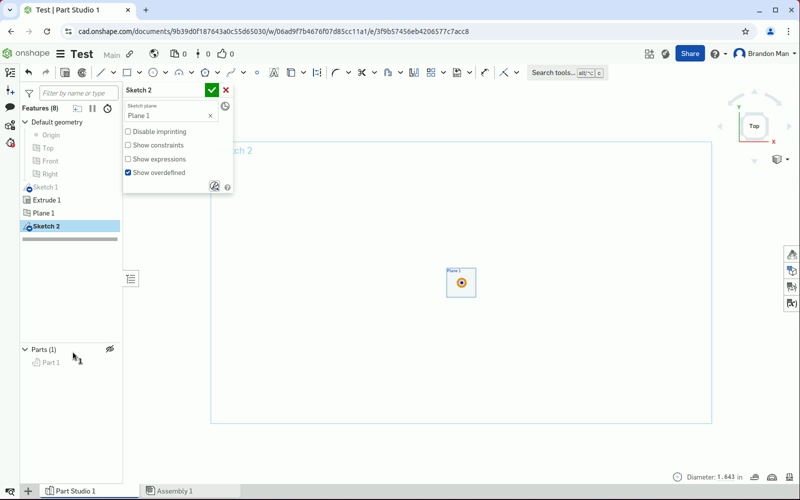
key(shift+y)
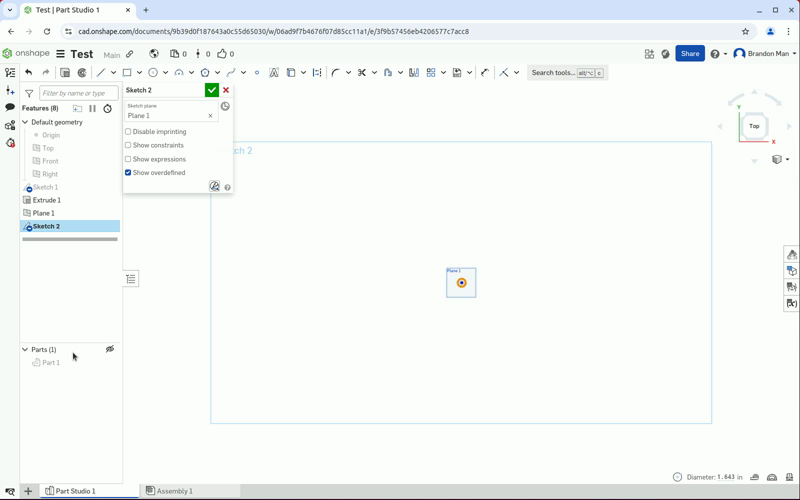
key(shift+e)
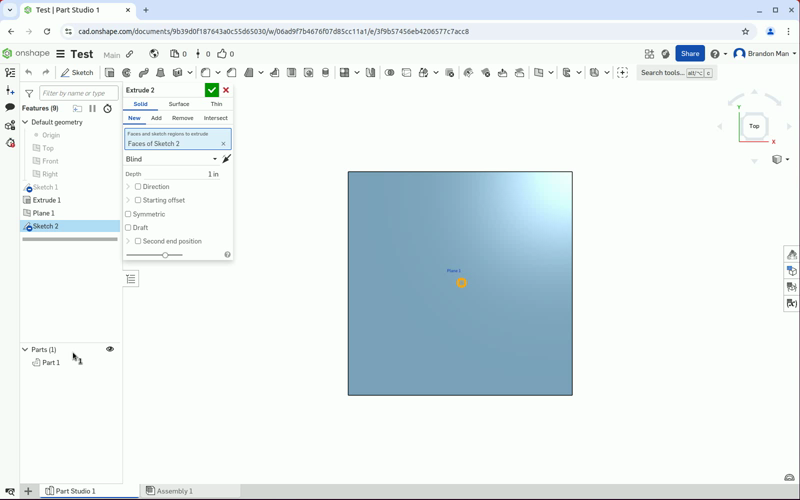
mouse_move(143, 106)
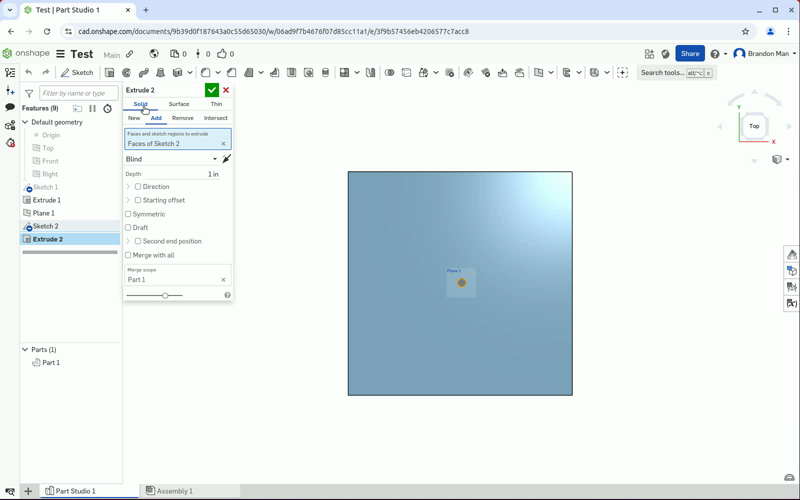
click(143, 106)
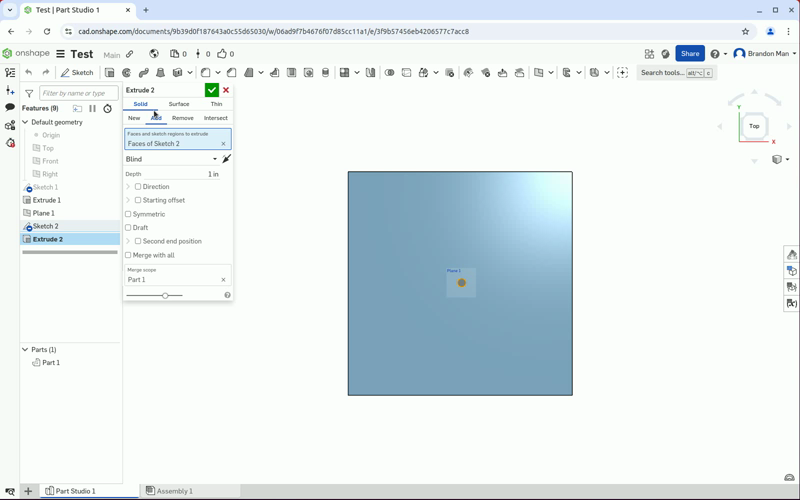
mouse_move(186, 120)
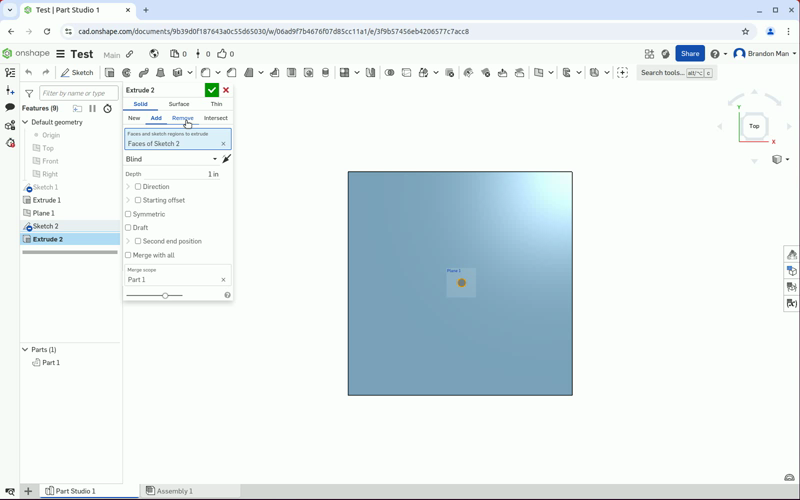
click(186, 120)
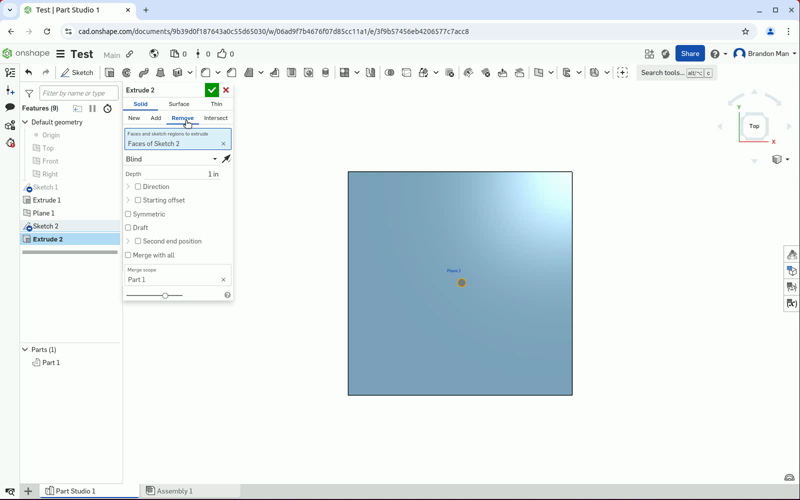
key(tab, 4)
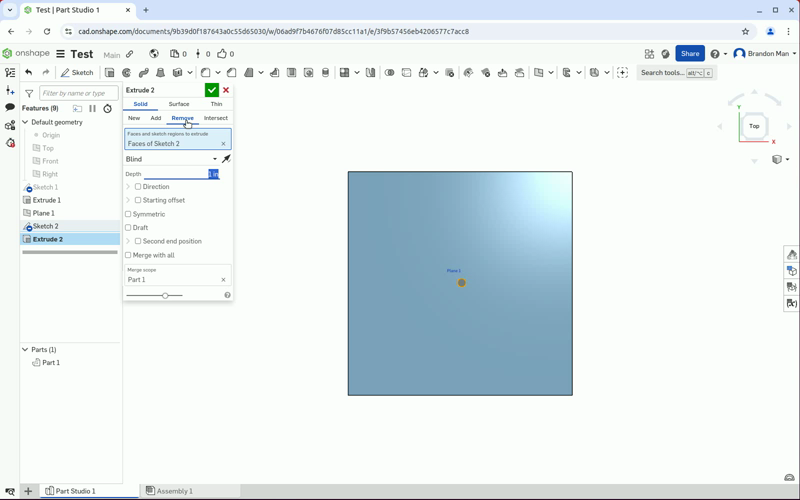
text(4.574)
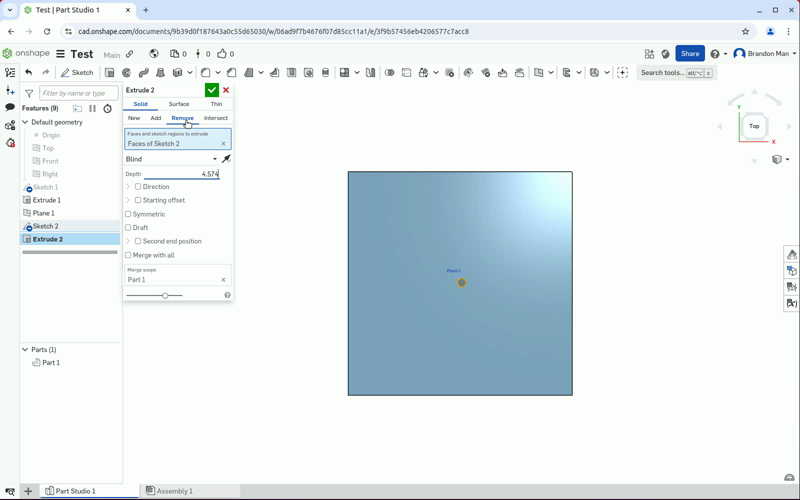
key(tab, 6)
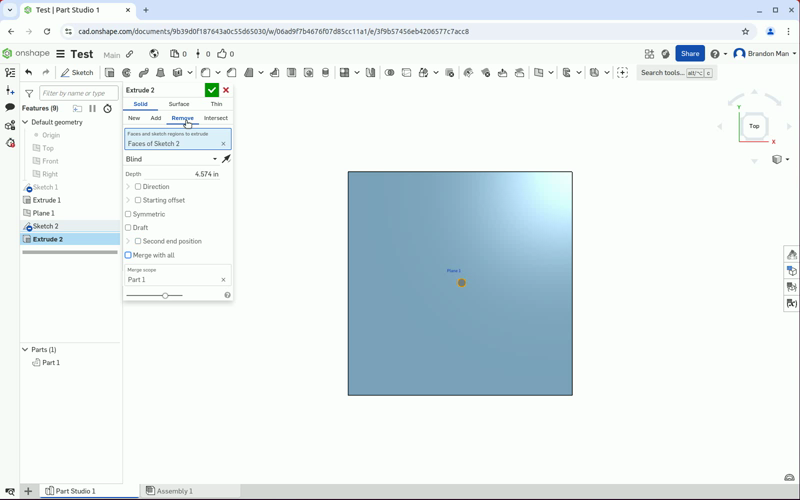
key(space)
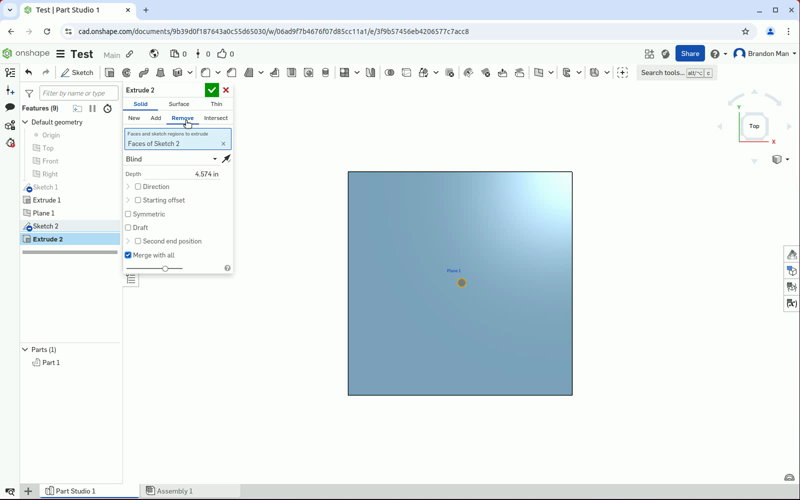
key(enter)
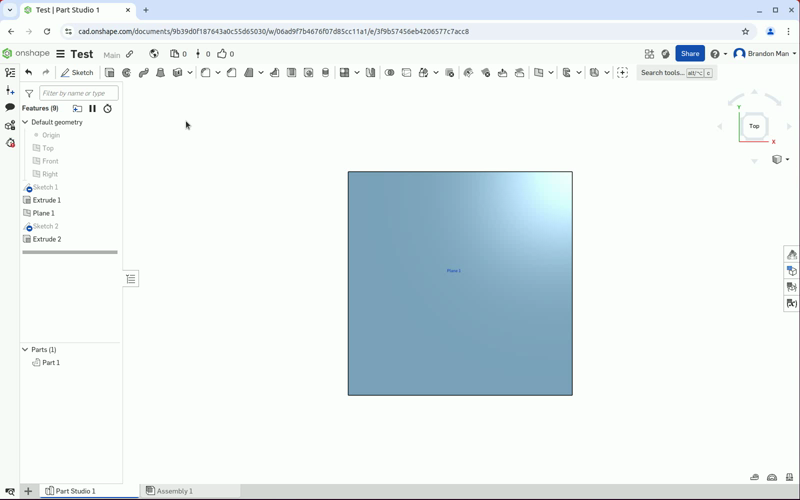
key(shift+h)
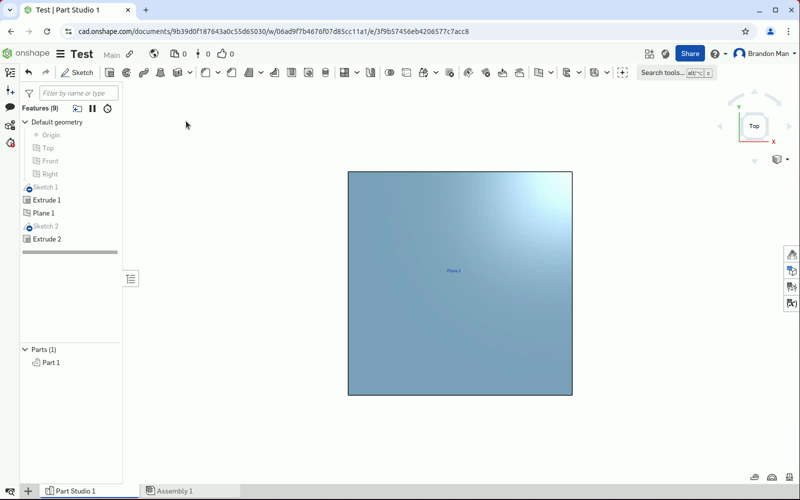
key(shift+h)
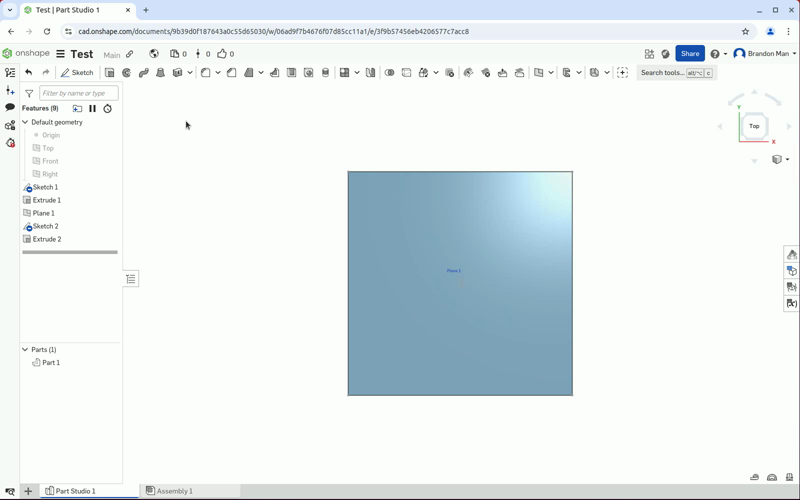
key(shift+7)
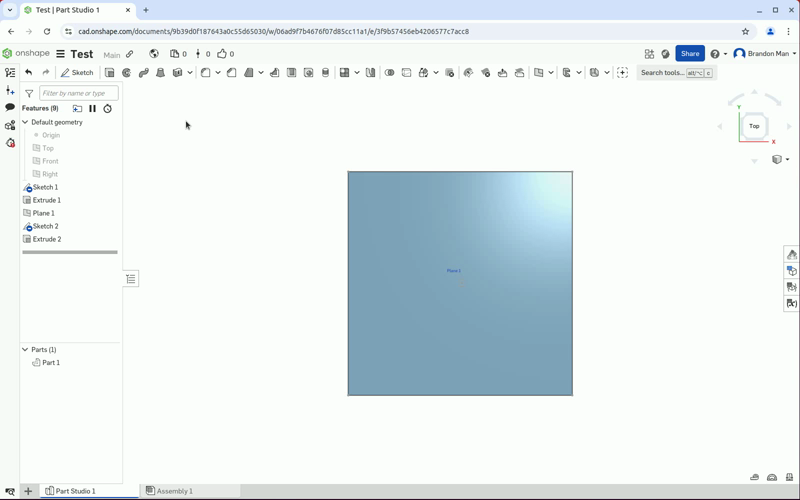
key(up, 3)
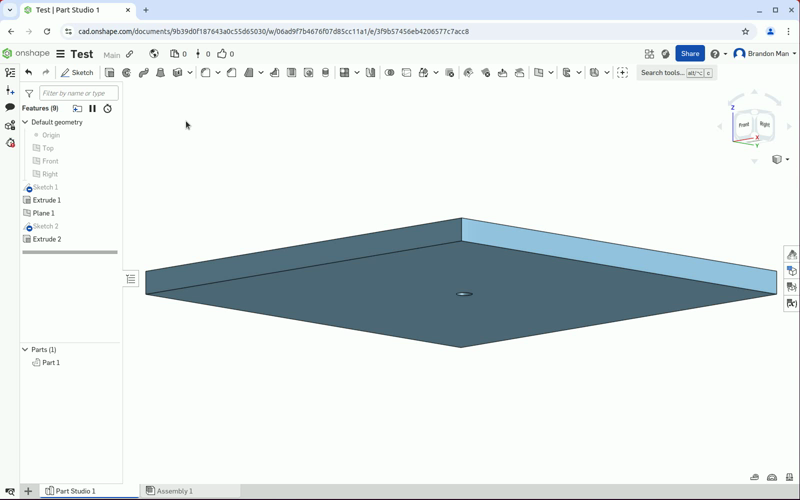
key(left, 3)
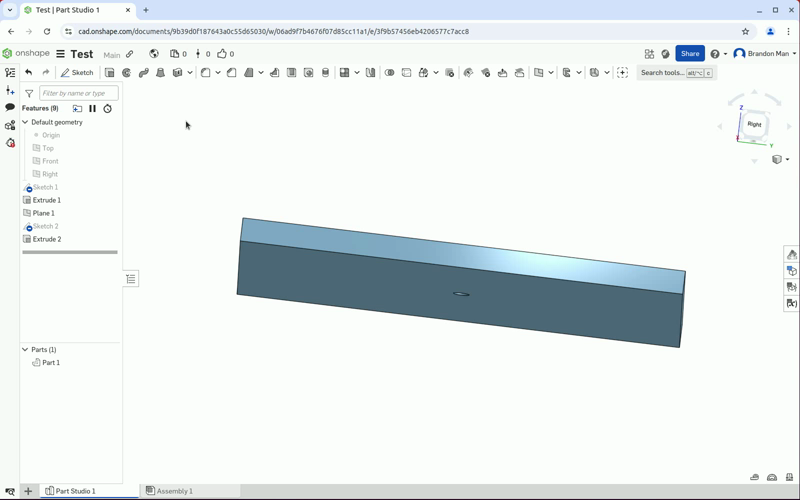
key(right, 3)
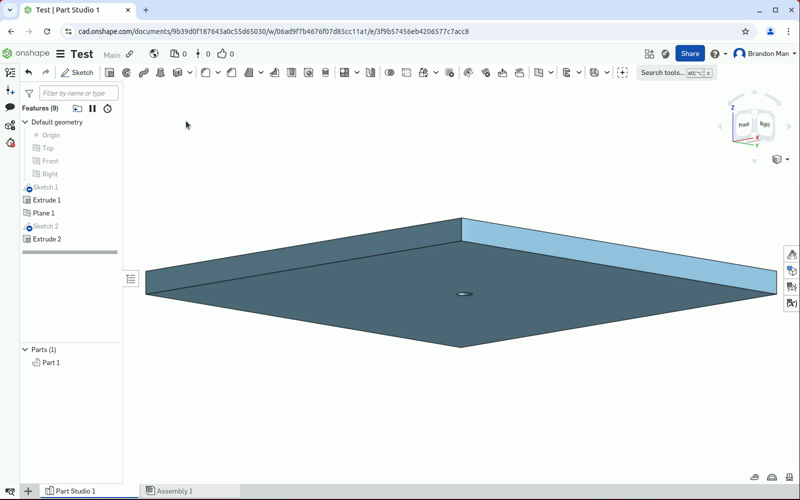
key(down, 3)
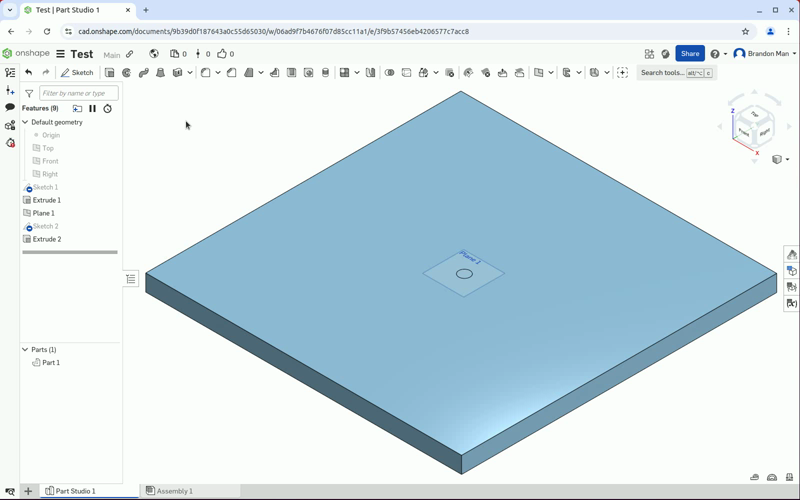
mouse_move(73, 189)
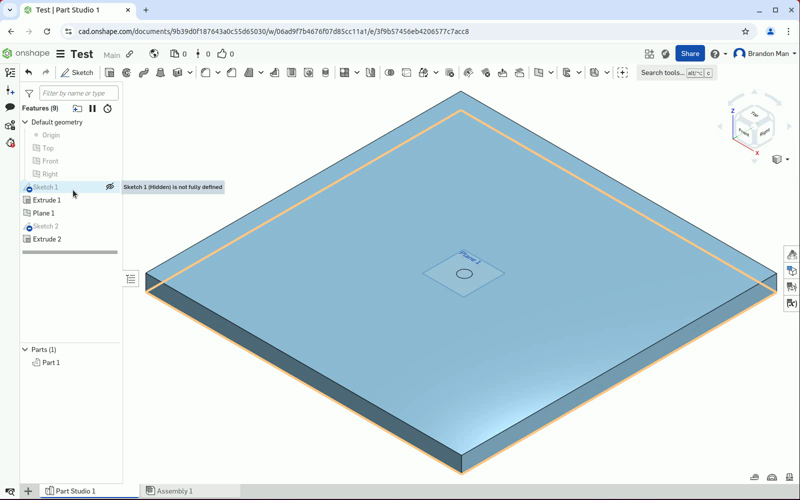
click(73, 189)